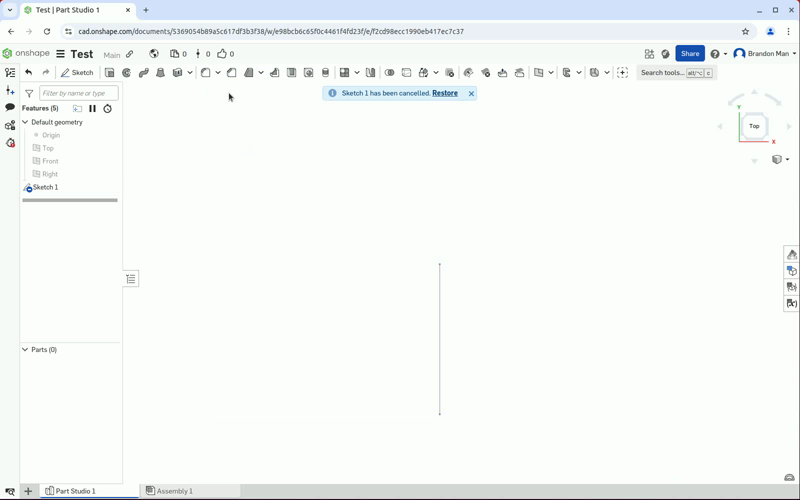
key(shift+h)
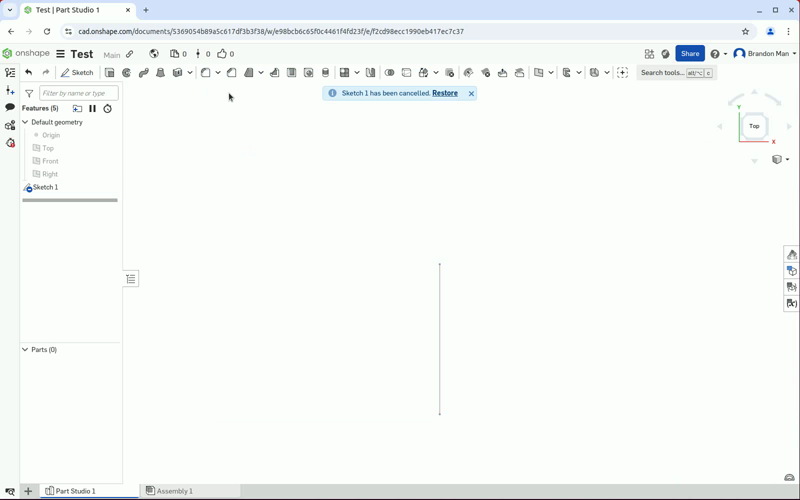
key(shift+s)
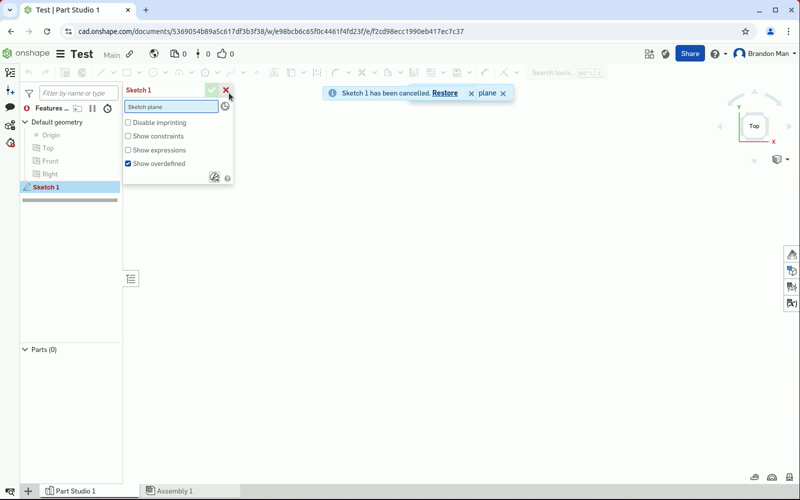
mouse_move(73, 150)
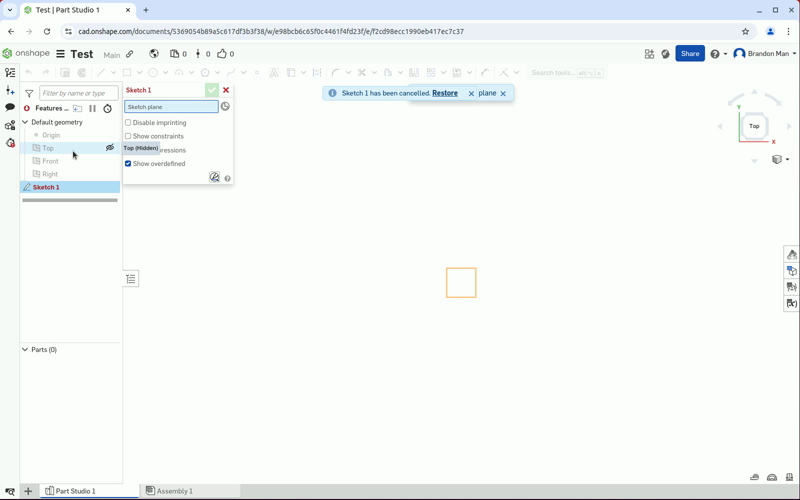
click(73, 150)
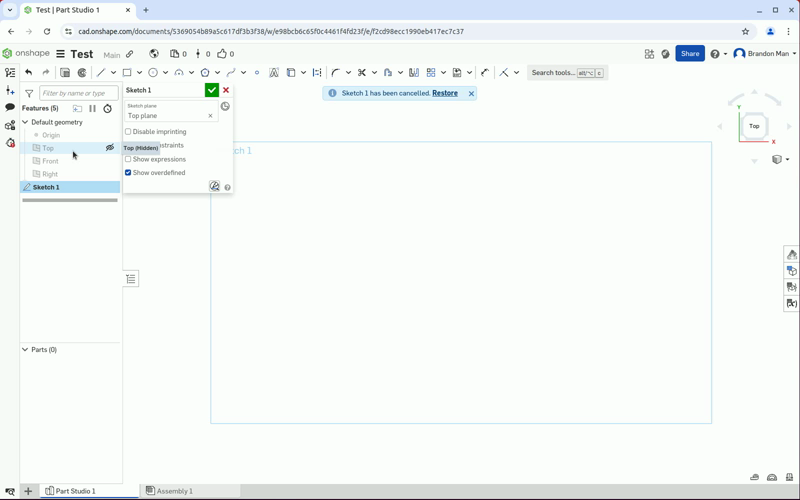
mouse_move(73, 352)
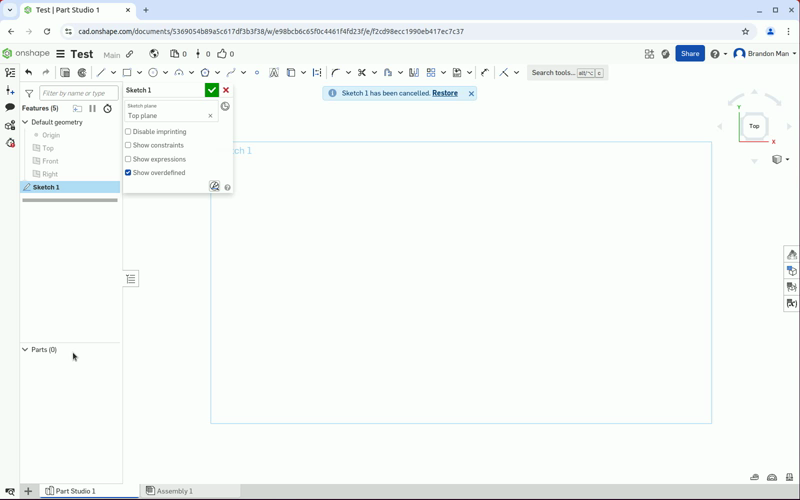
key(y)
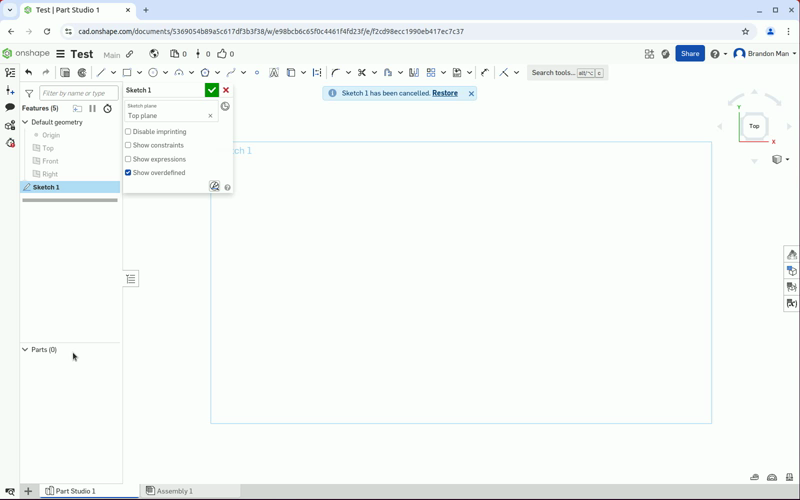
key(l)
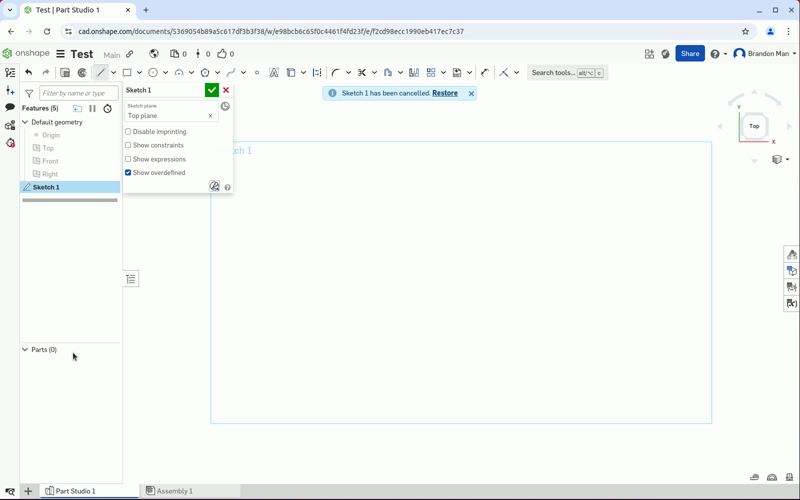
key_down(shift)
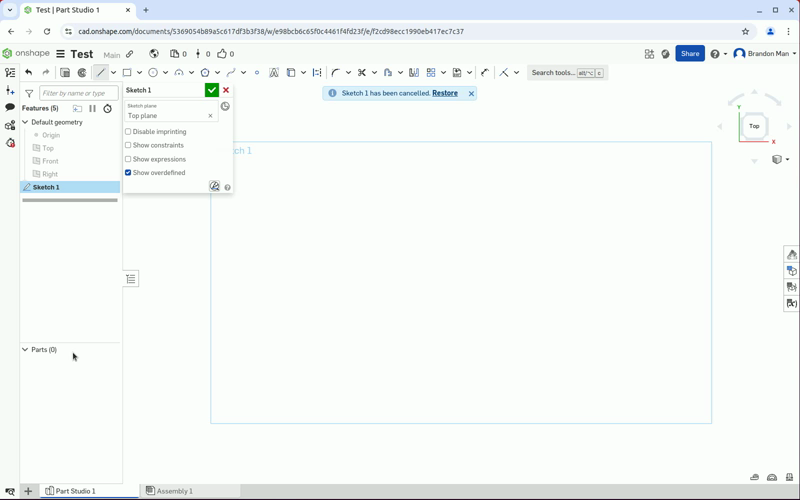
mouse_move(460, 339)
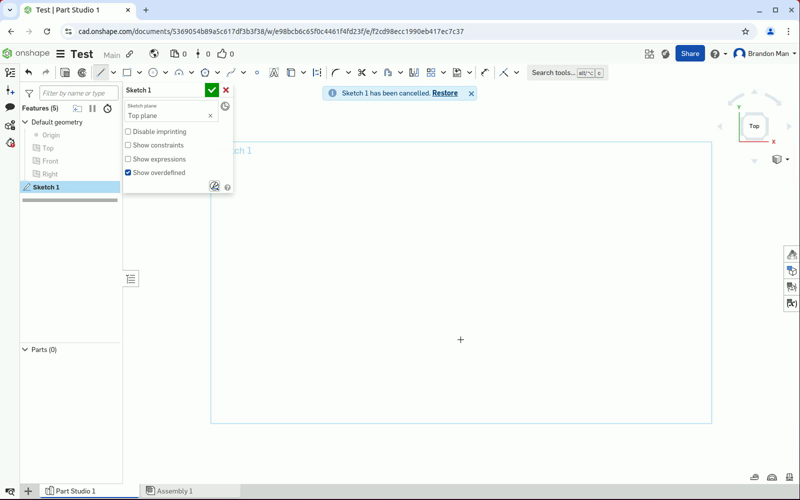
click(460, 339)
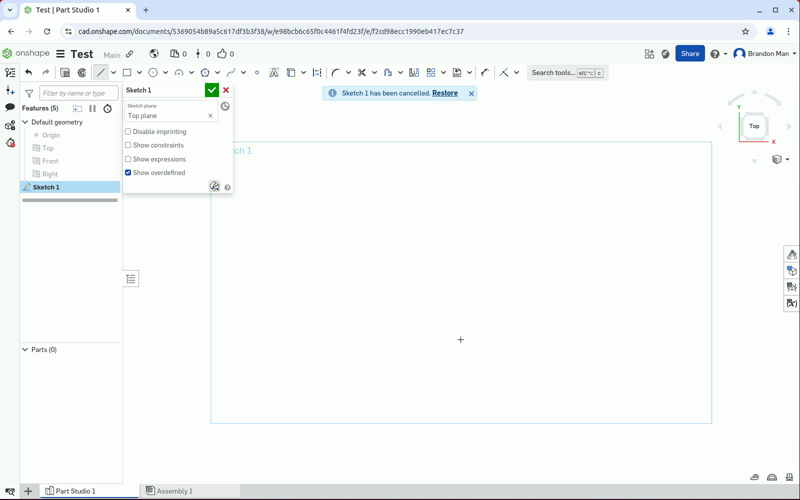
key_up(shift)
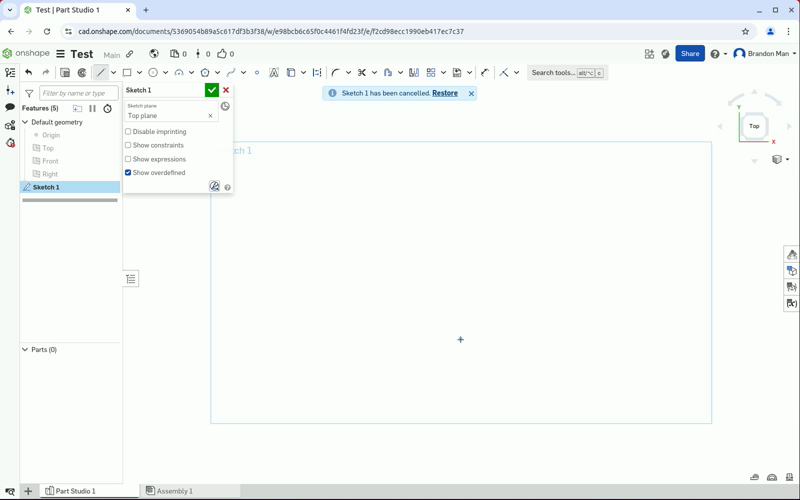
key_down(shift)
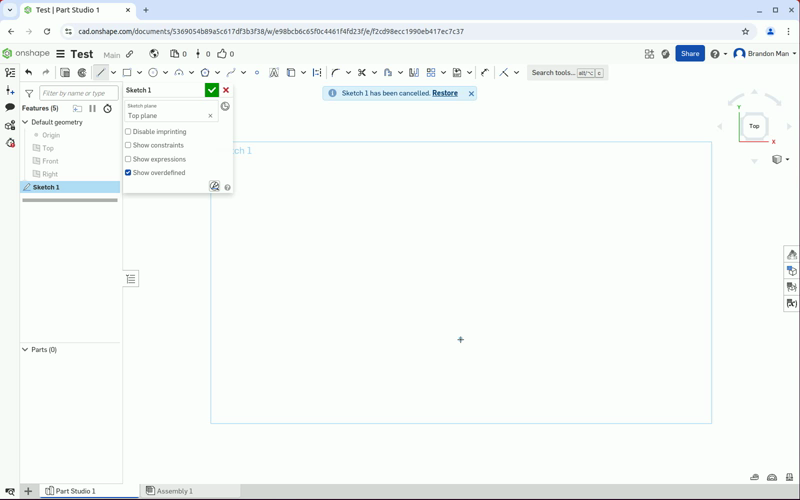
mouse_move(490, 339)
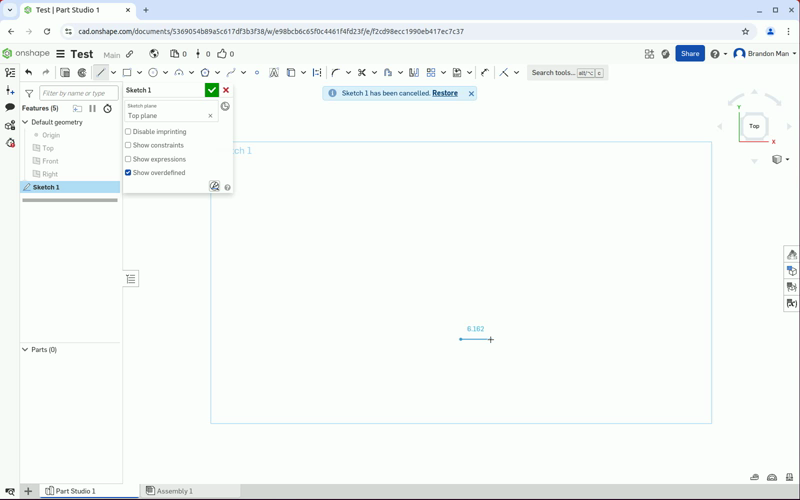
mouse_move(468, 339)
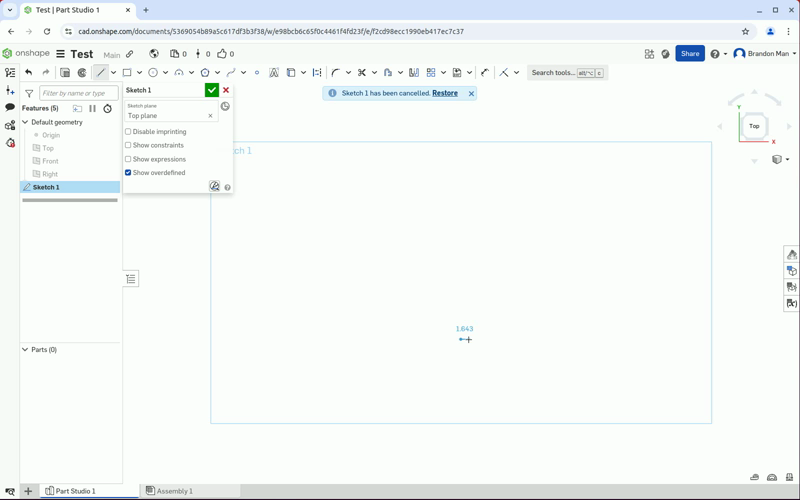
click(468, 339)
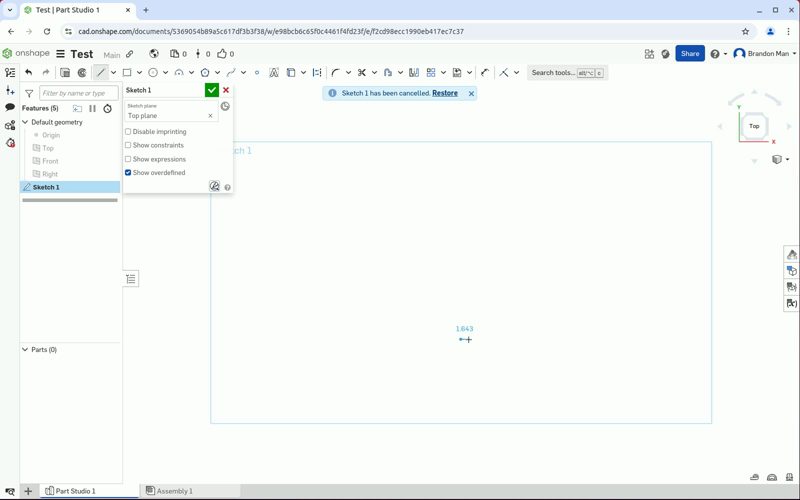
key_up(shift)
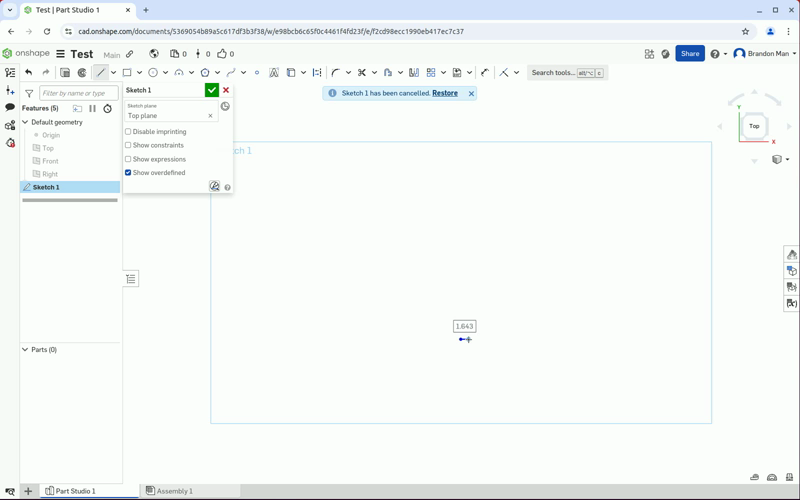
key_down(shift)
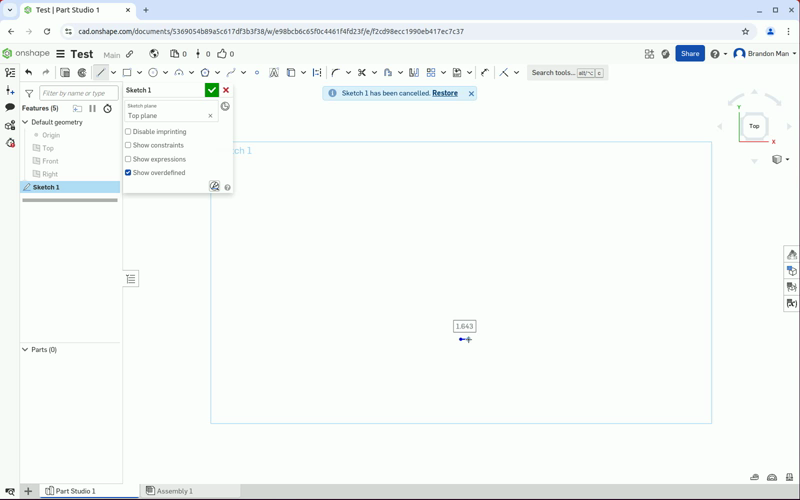
mouse_move(498, 339)
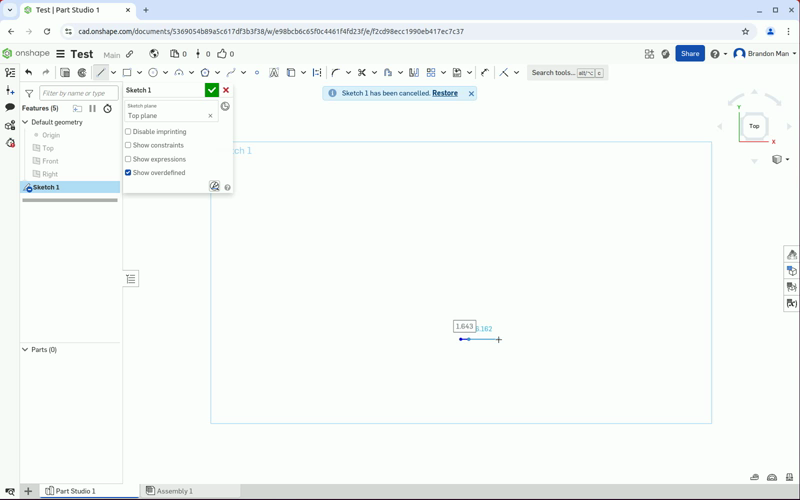
mouse_move(468, 331)
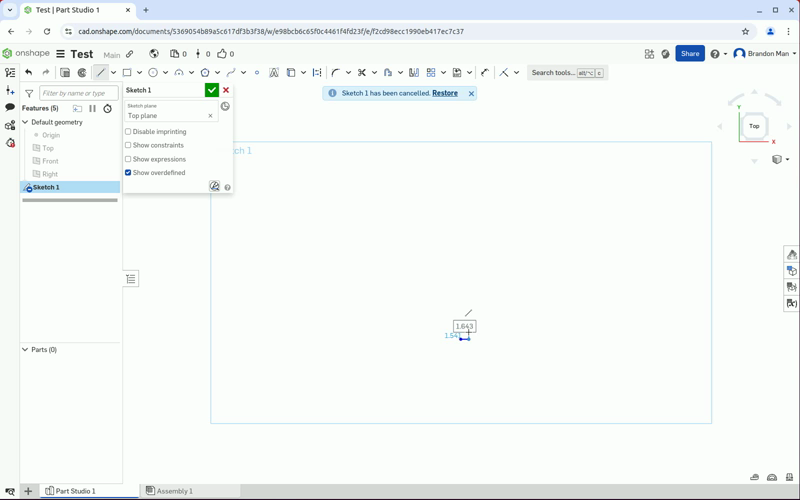
click(468, 331)
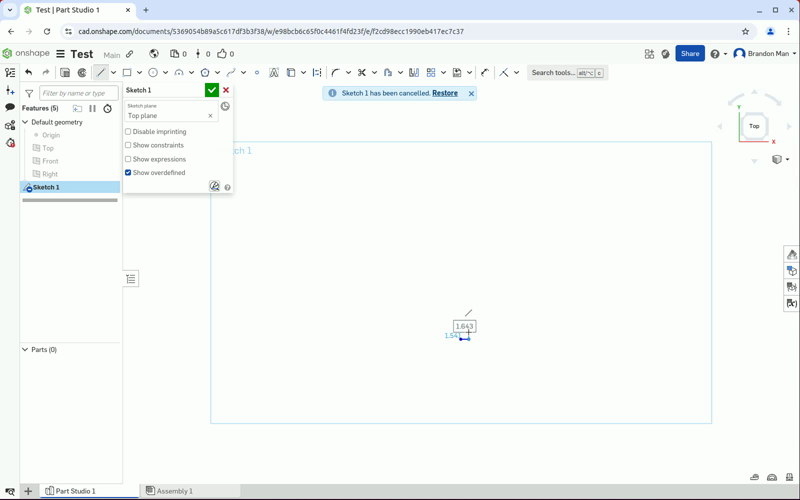
key_up(shift)
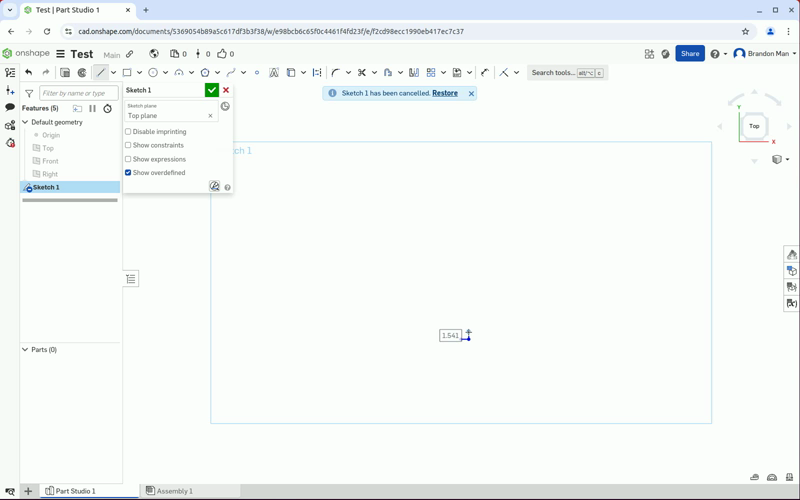
key_down(shift)
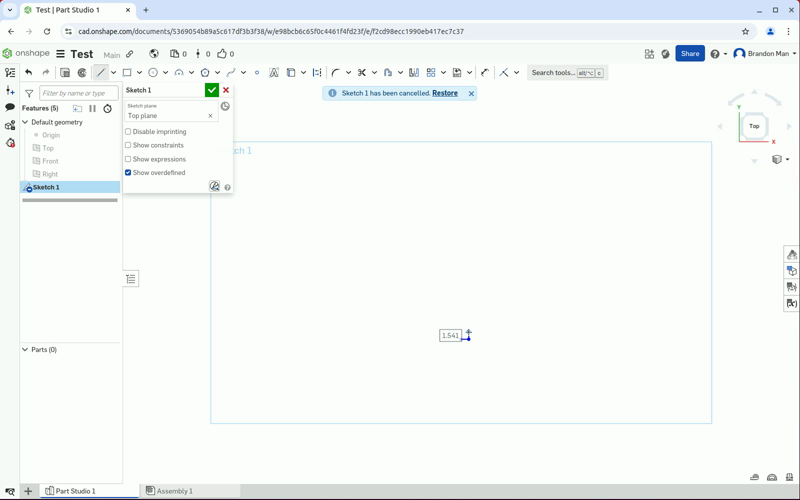
mouse_move(498, 331)
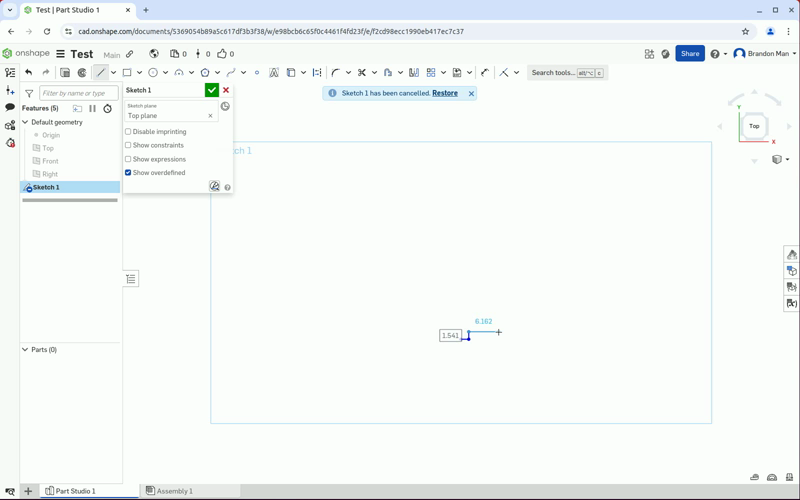
mouse_move(468, 290)
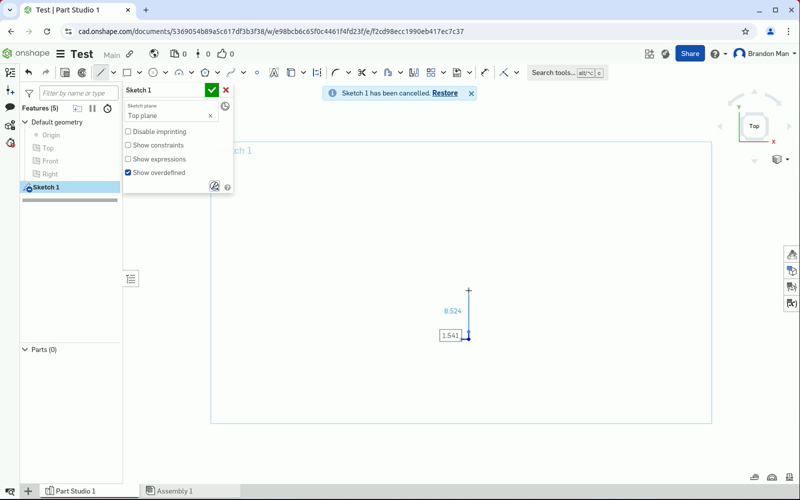
click(468, 290)
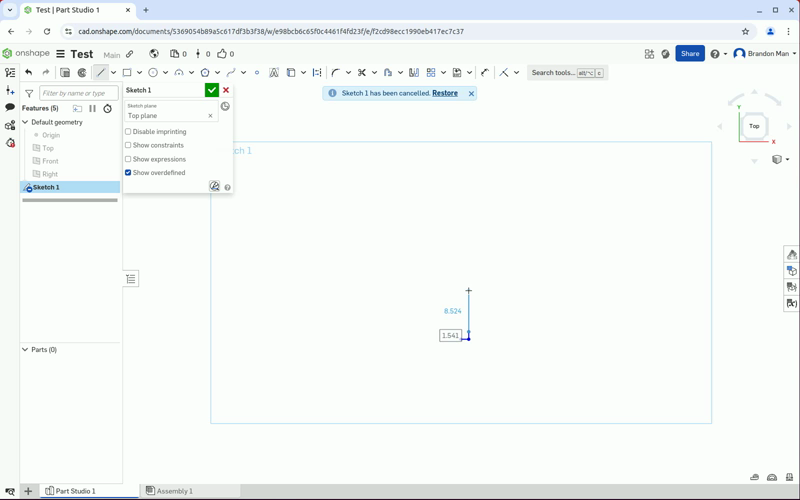
key_up(shift)
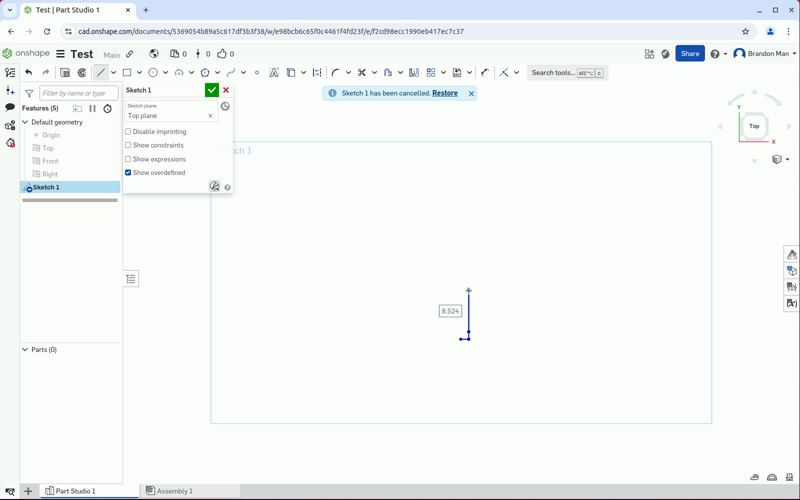
key_down(shift)
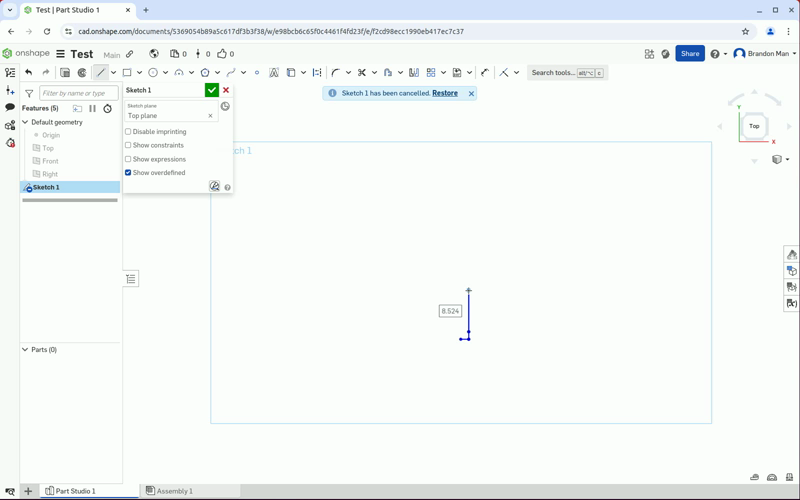
mouse_move(498, 290)
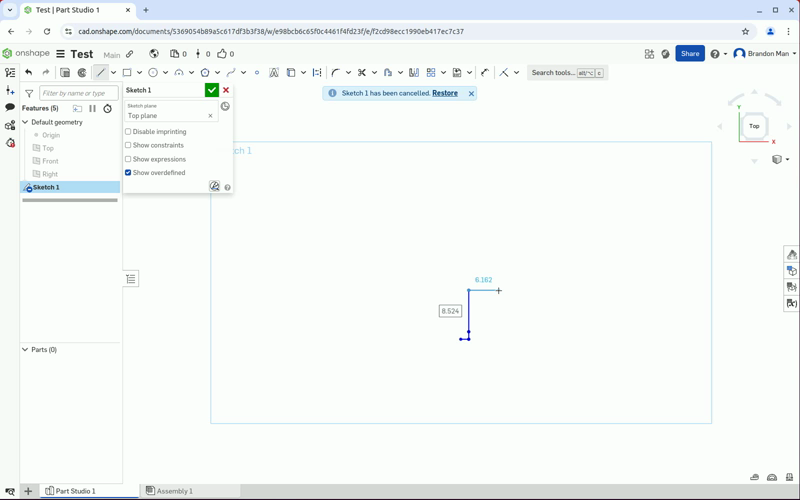
mouse_move(468, 282)
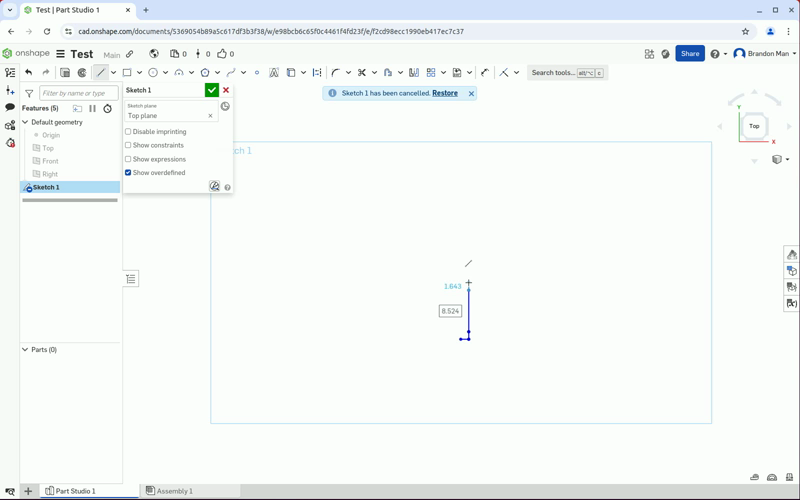
click(468, 282)
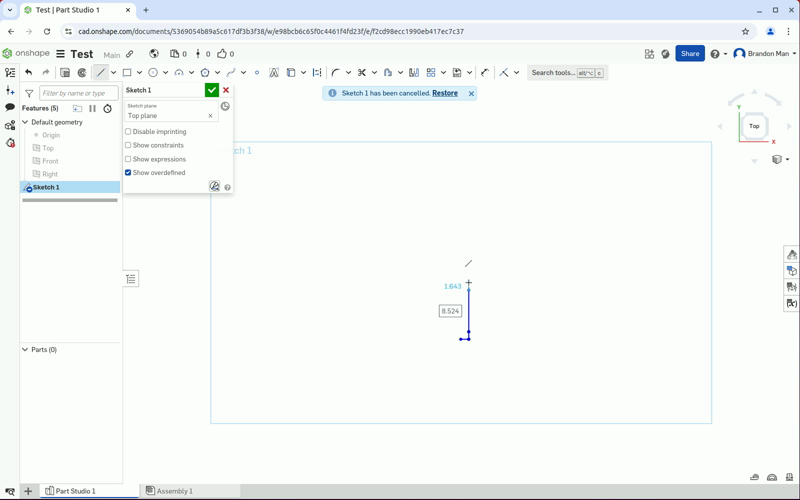
key_up(shift)
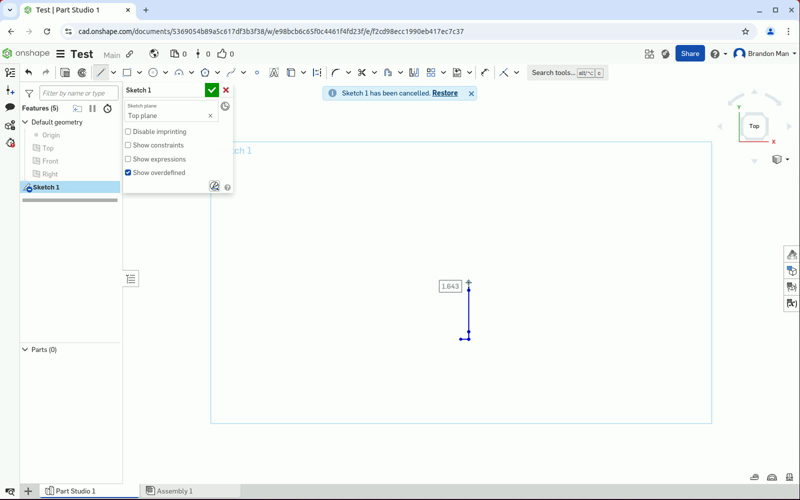
key_down(shift)
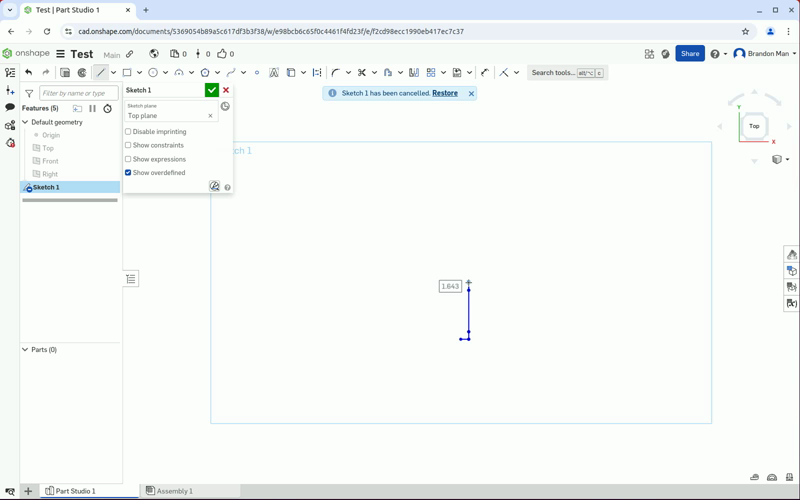
mouse_move(498, 282)
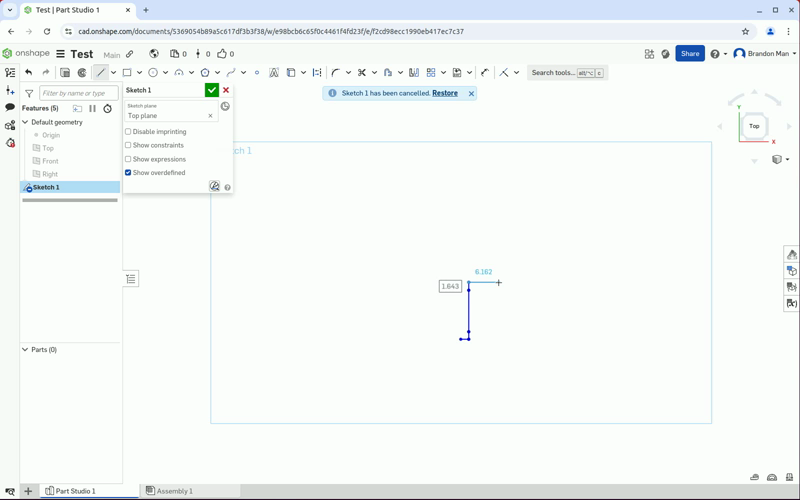
mouse_move(460, 282)
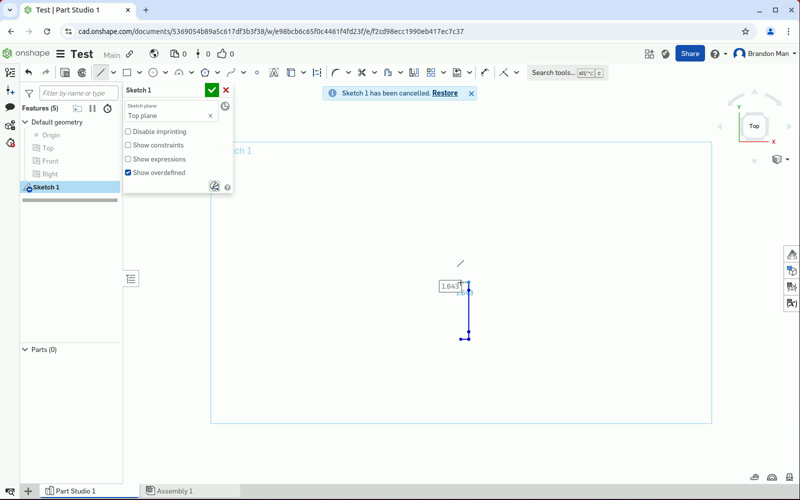
click(460, 282)
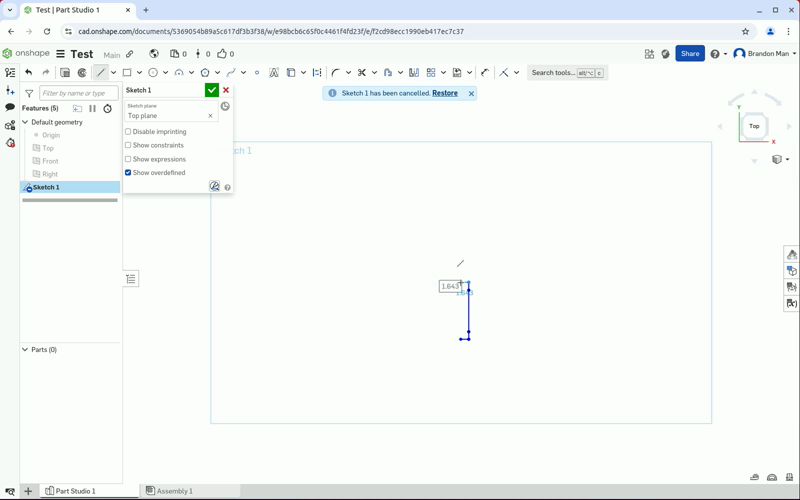
key_up(shift)
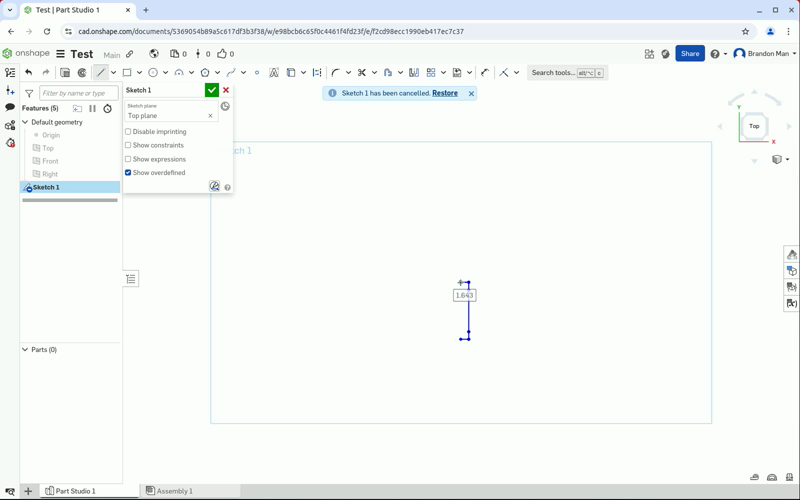
mouse_move(490, 282)
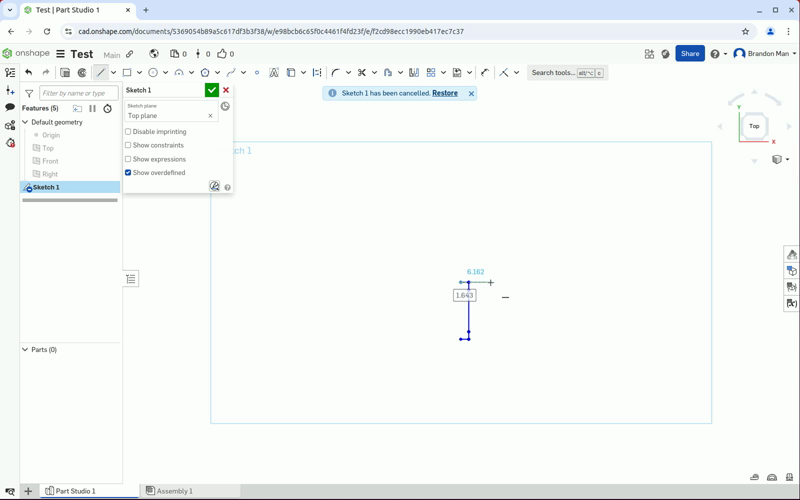
key_down(shift)
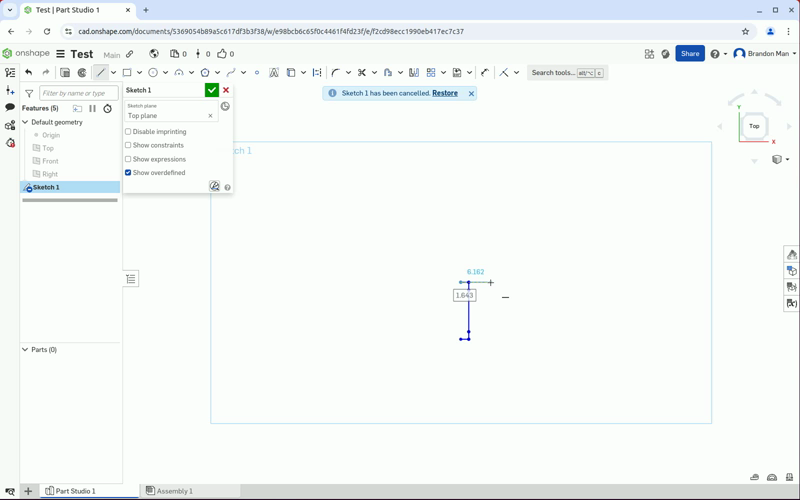
mouse_move(460, 339)
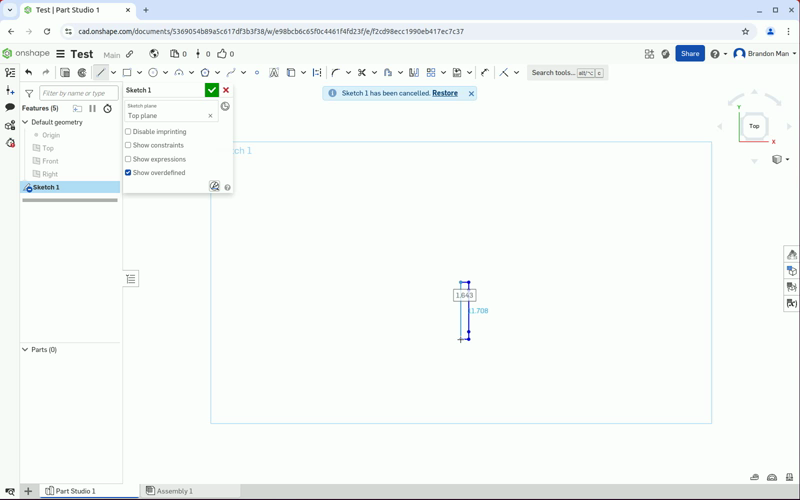
key_up(shift)
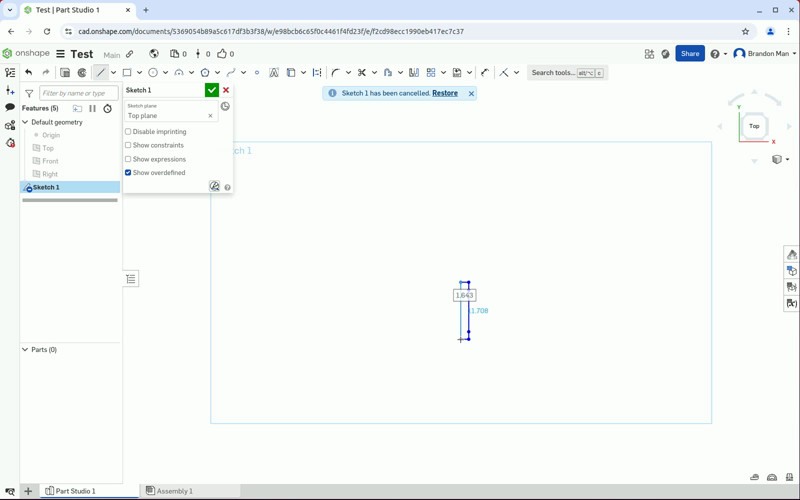
click(460, 339)
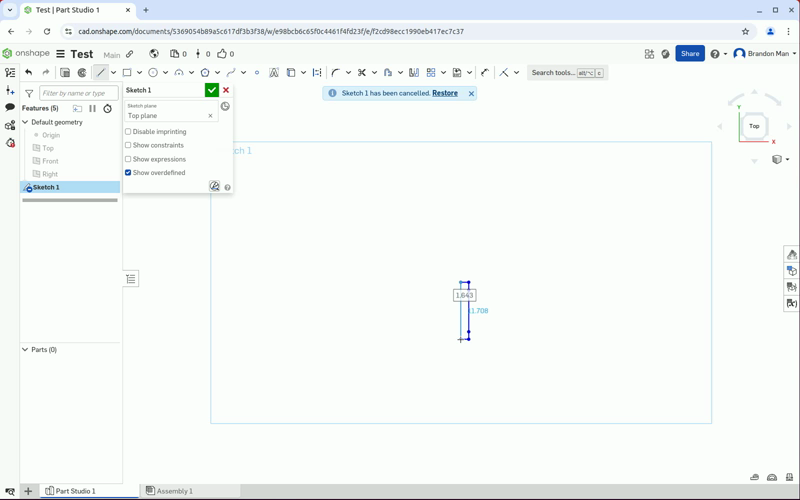
key(esc)
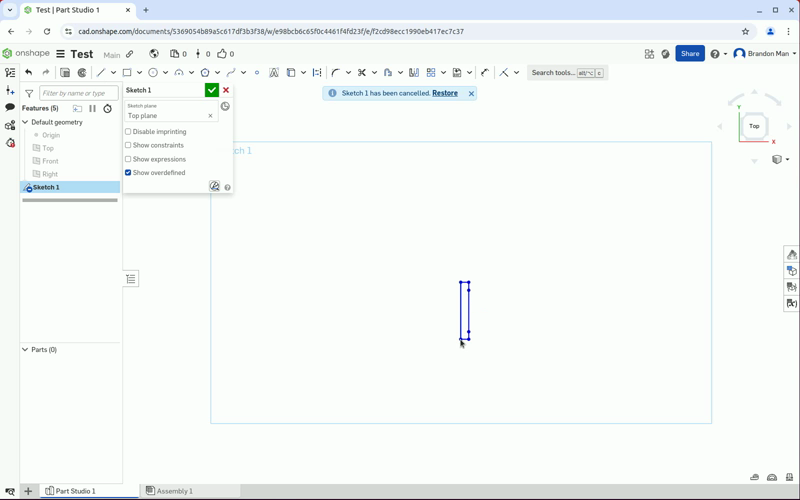
mouse_move(462, 284)
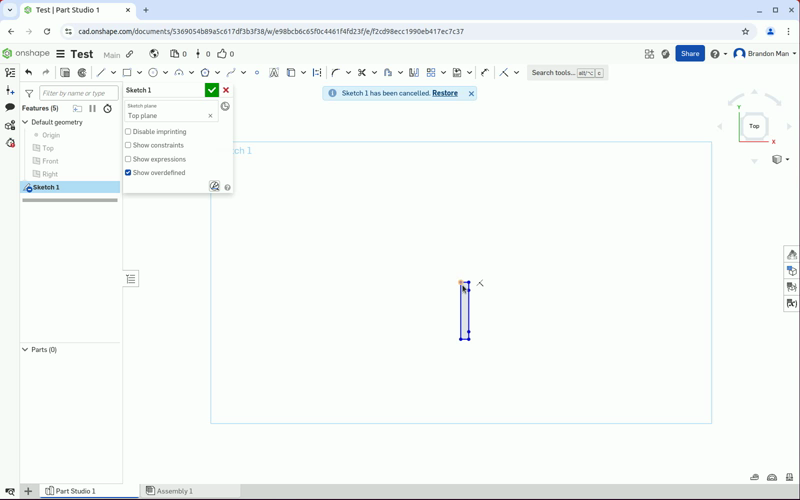
scroll(6)
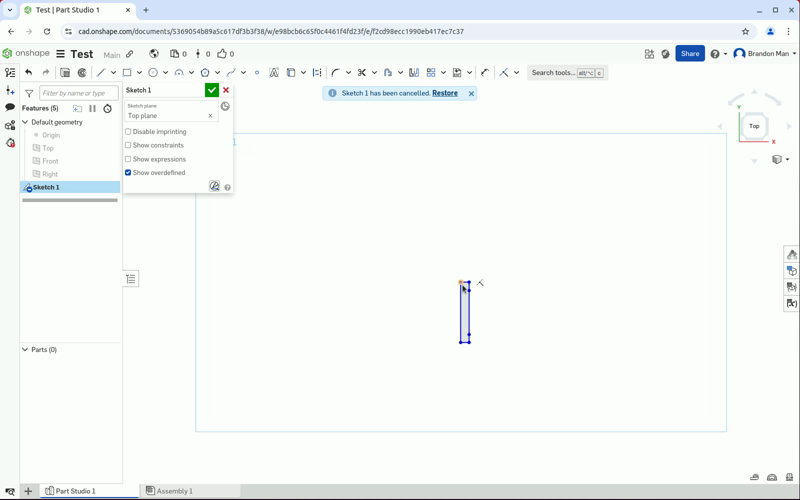
scroll(6)
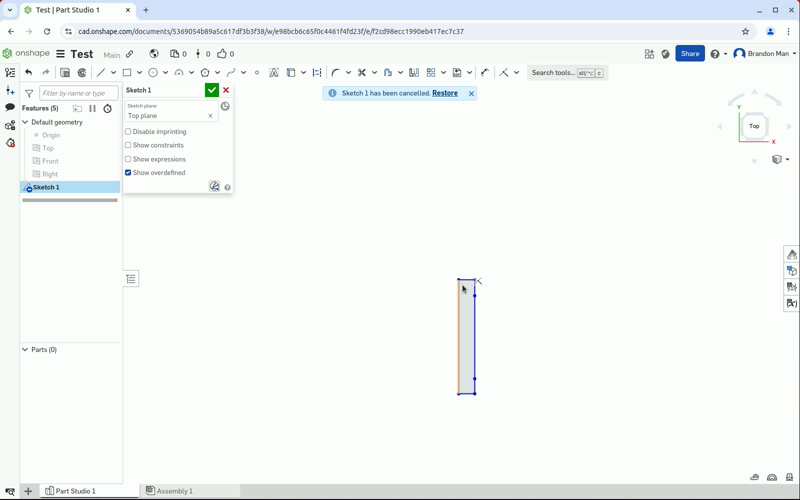
scroll(6)
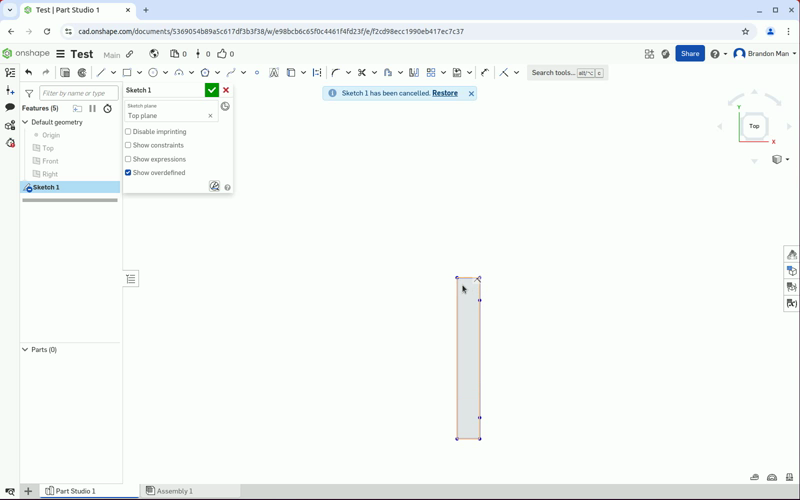
scroll(6)
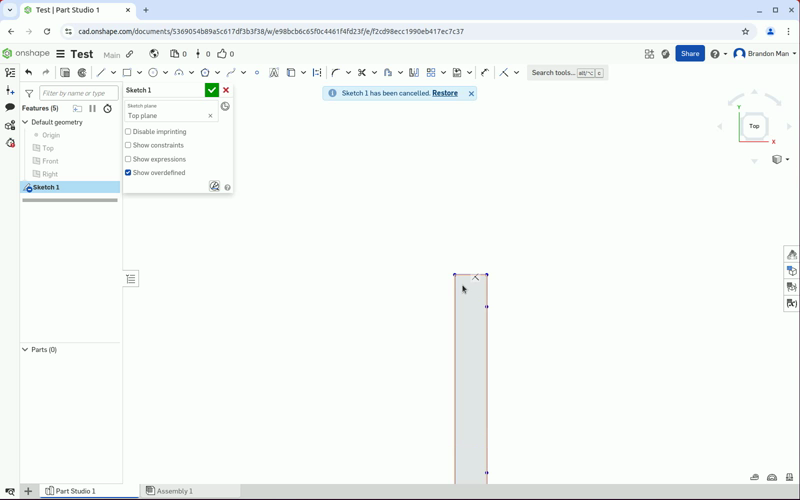
scroll(6)
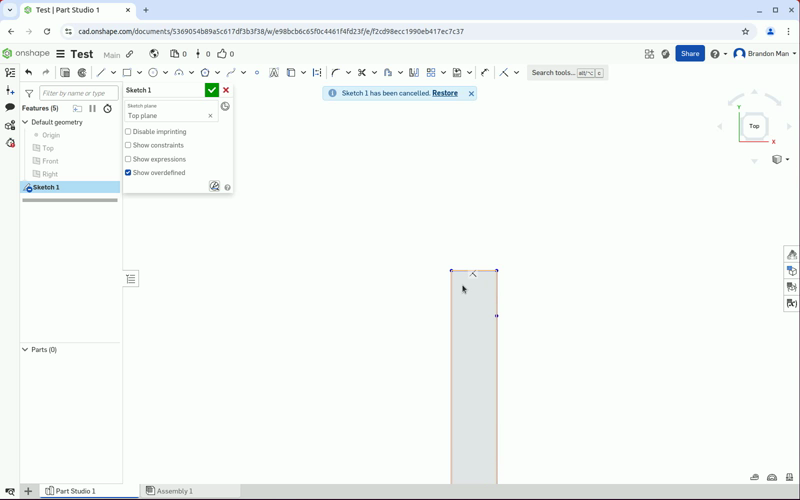
scroll(6)
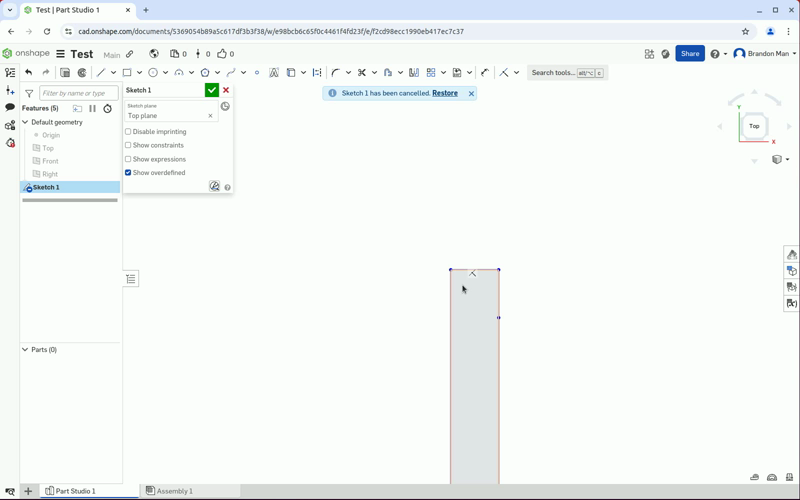
scroll(6)
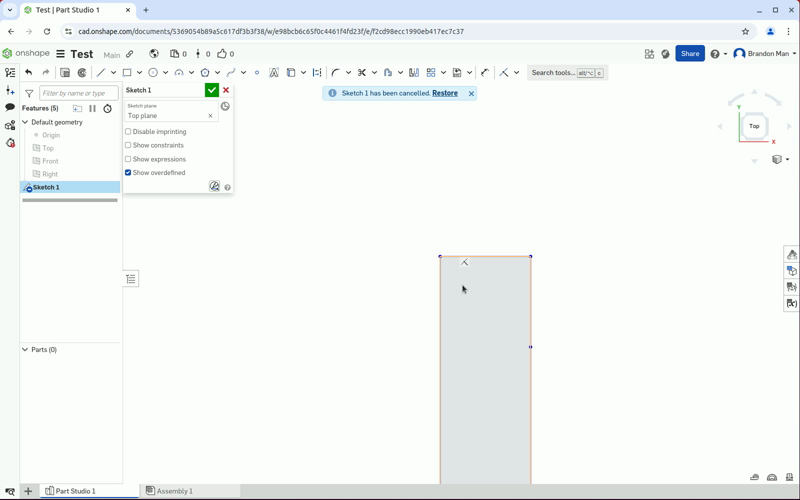
click(462, 284)
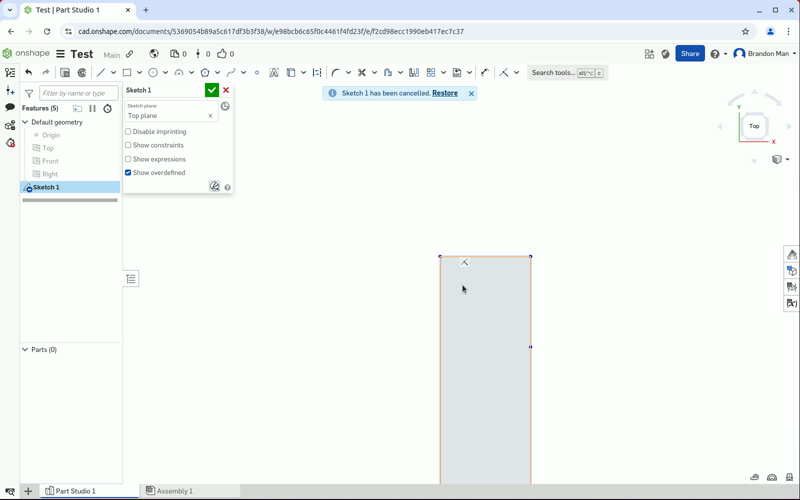
scroll(-6)
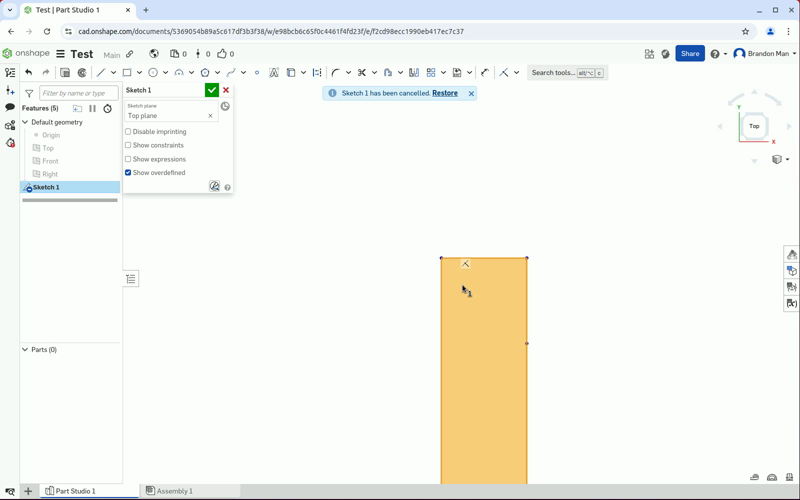
scroll(-6)
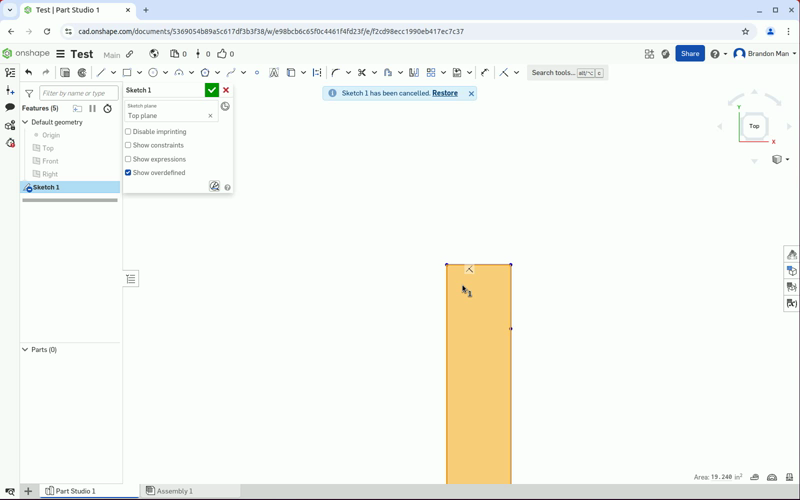
scroll(-6)
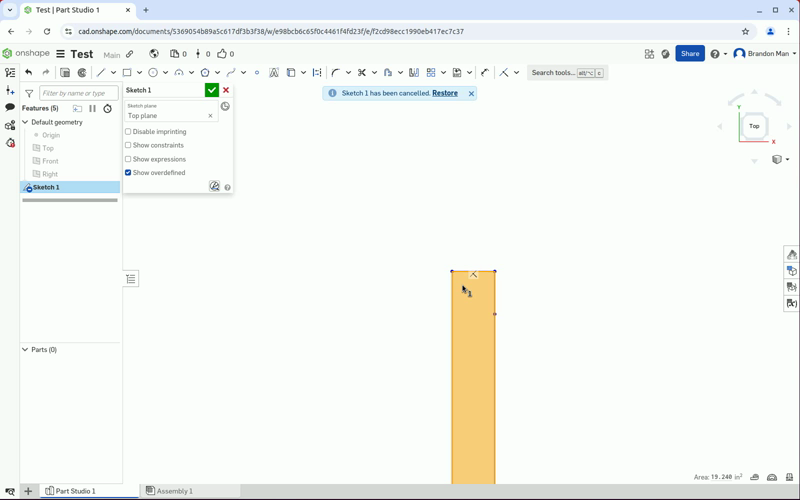
scroll(-6)
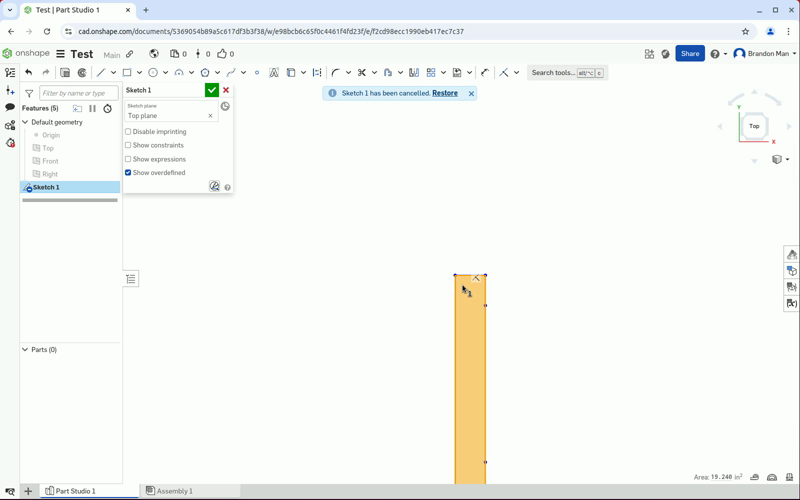
scroll(-6)
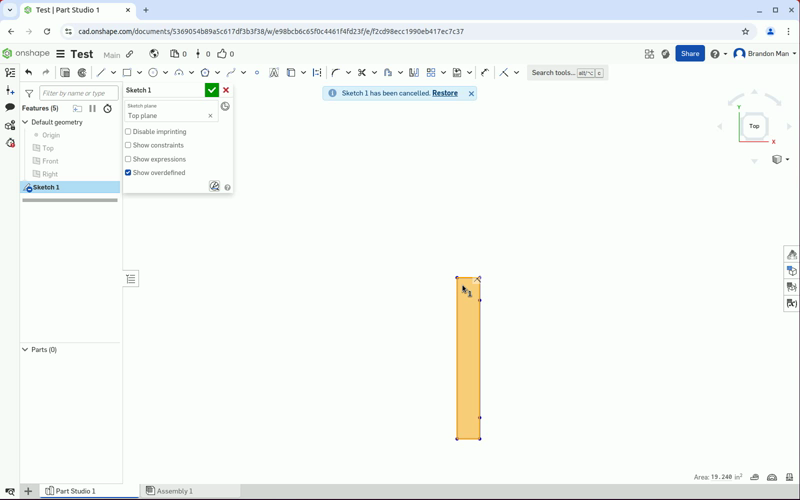
scroll(-6)
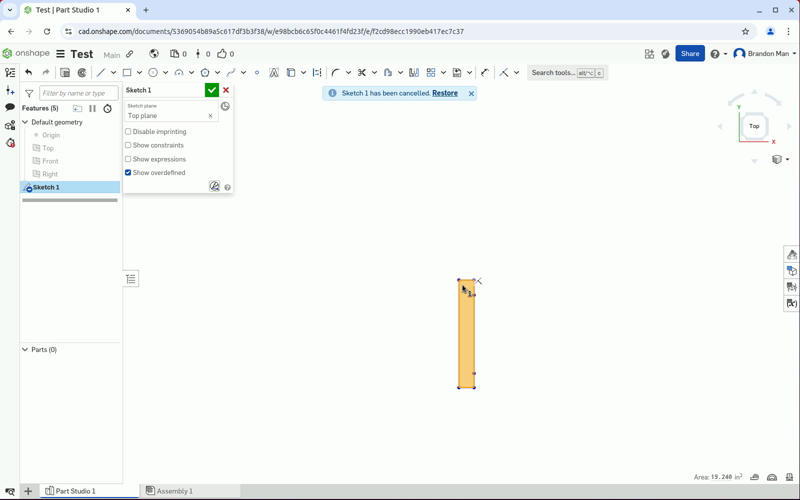
scroll(-6)
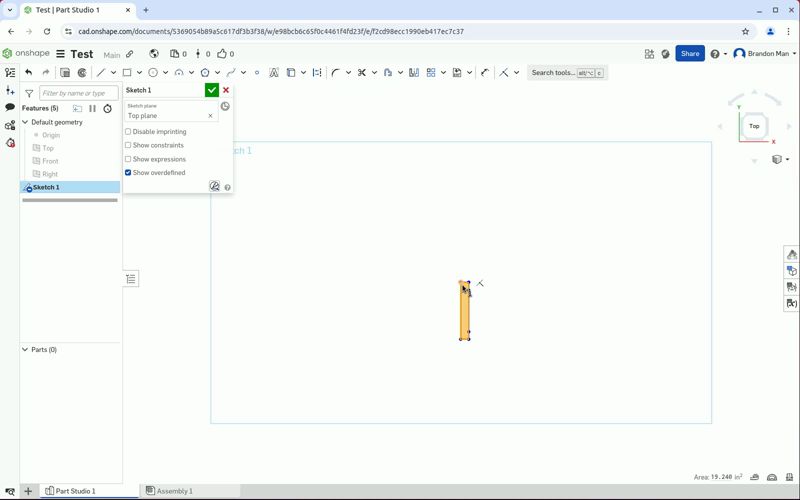
mouse_move(73, 352)
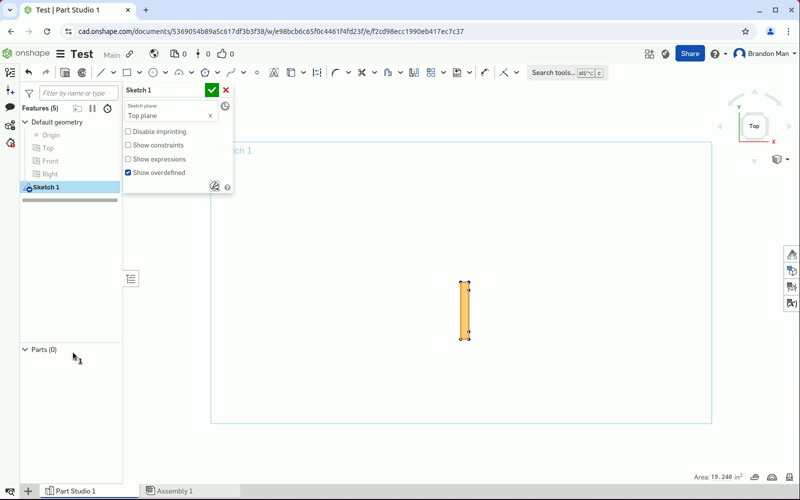
key(shift+y)
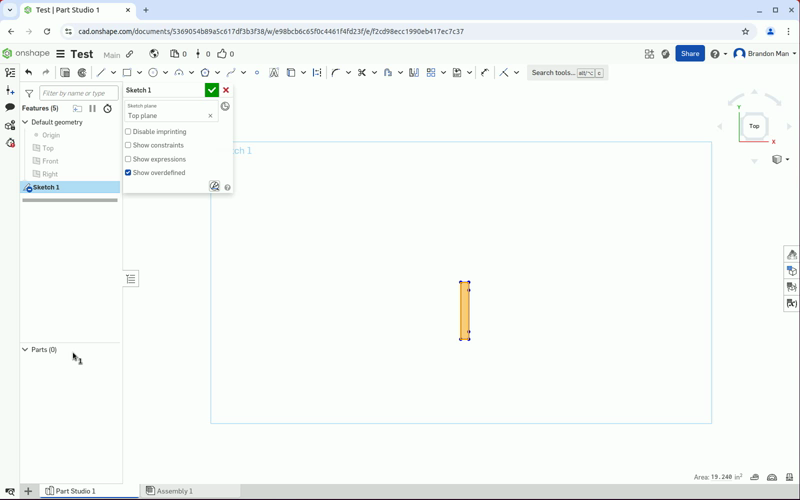
key(shift+e)
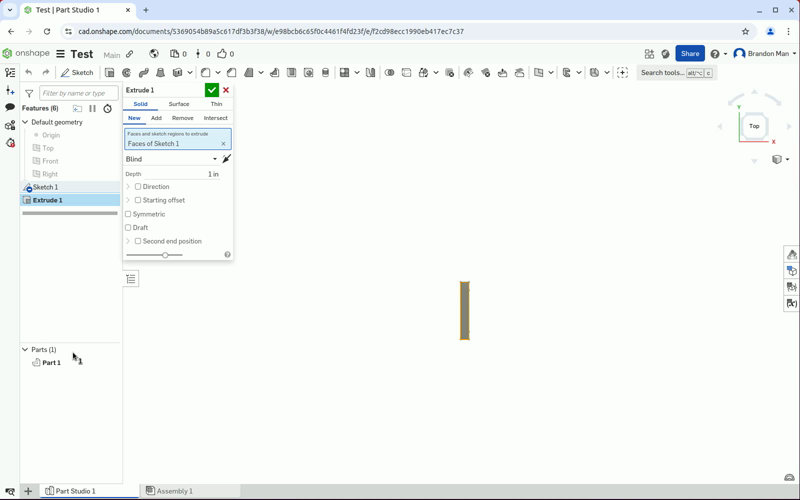
mouse_move(143, 106)
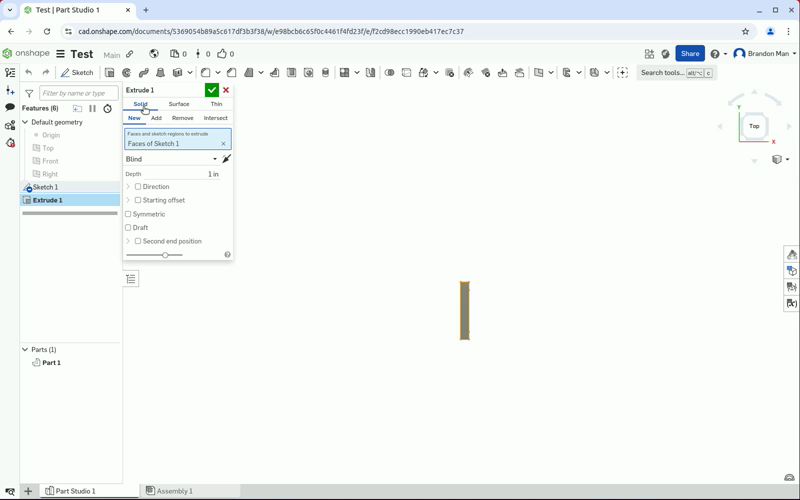
click(143, 106)
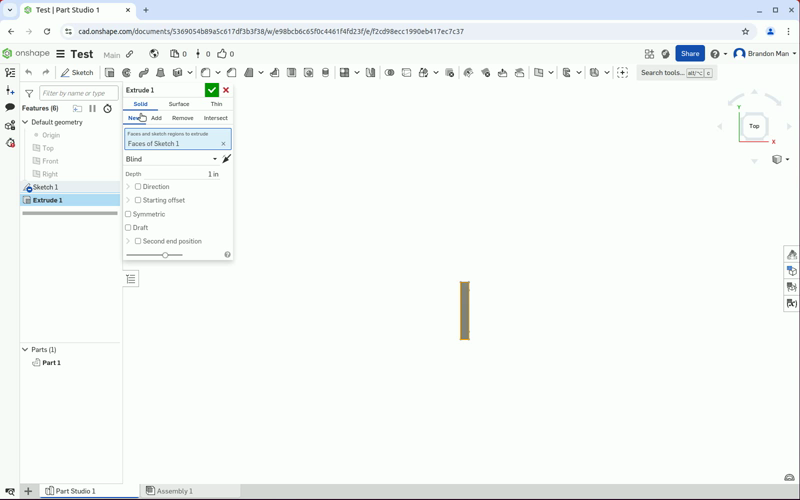
mouse_move(137, 120)
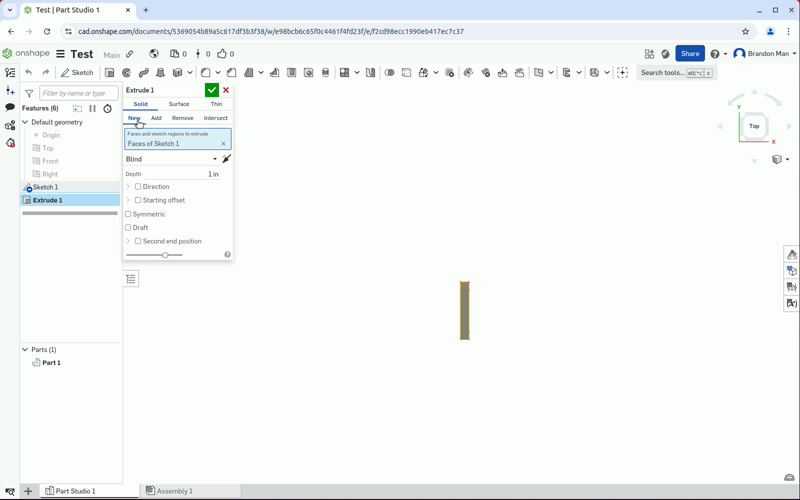
click(137, 120)
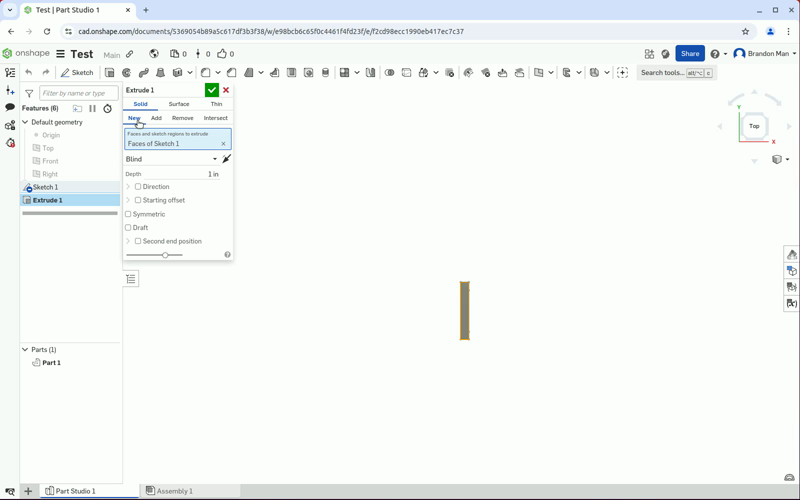
key(tab, 4)
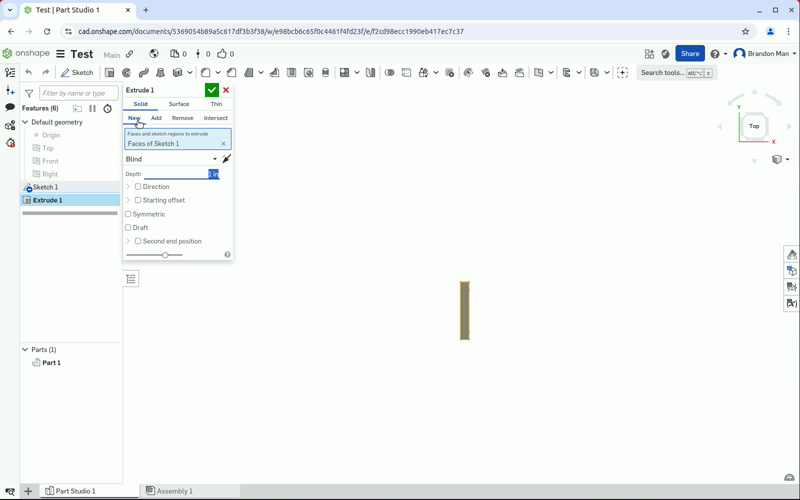
text(7.703)
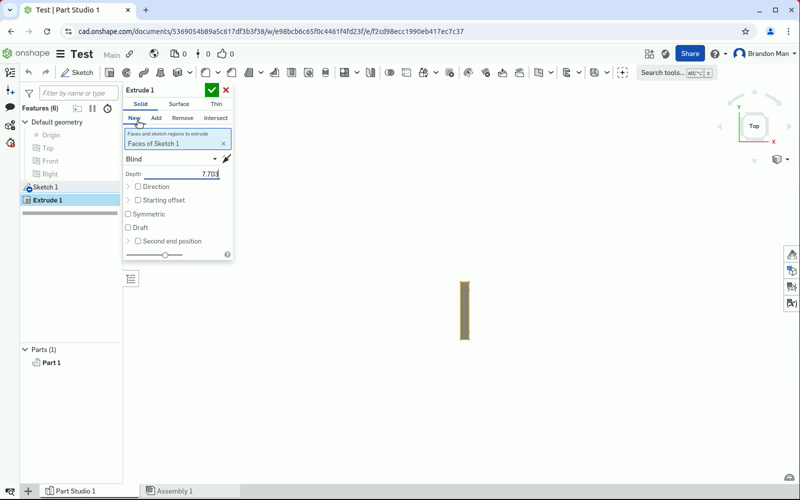
key(enter)
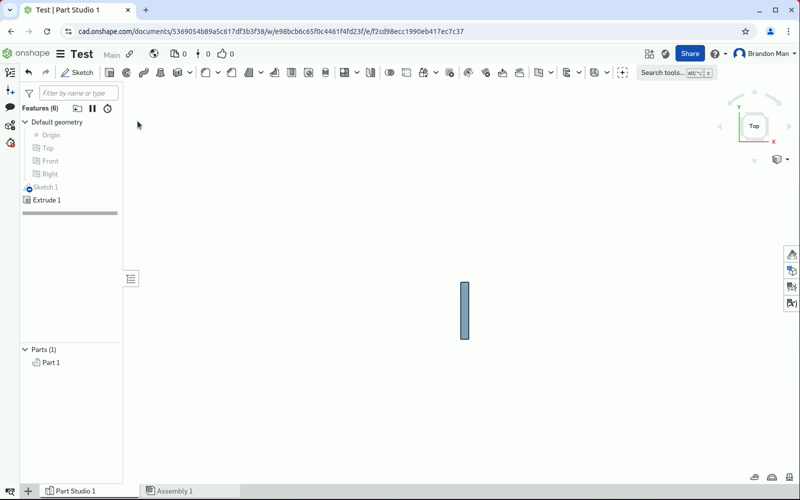
key(shift+h)
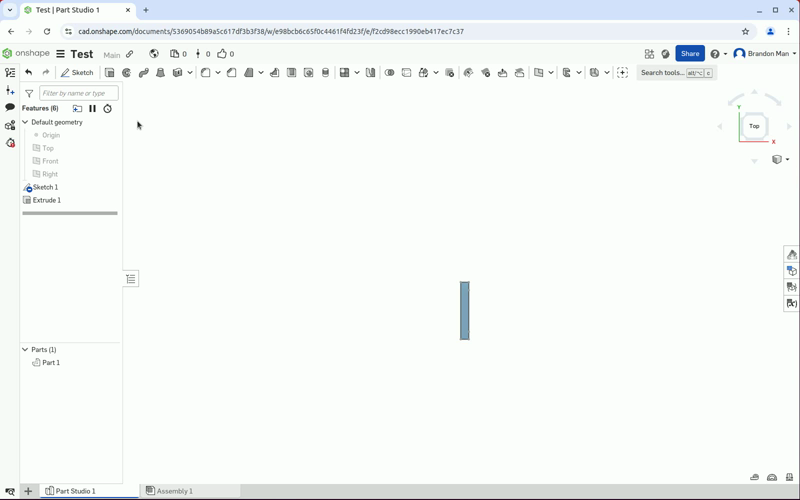
key(shift+h)
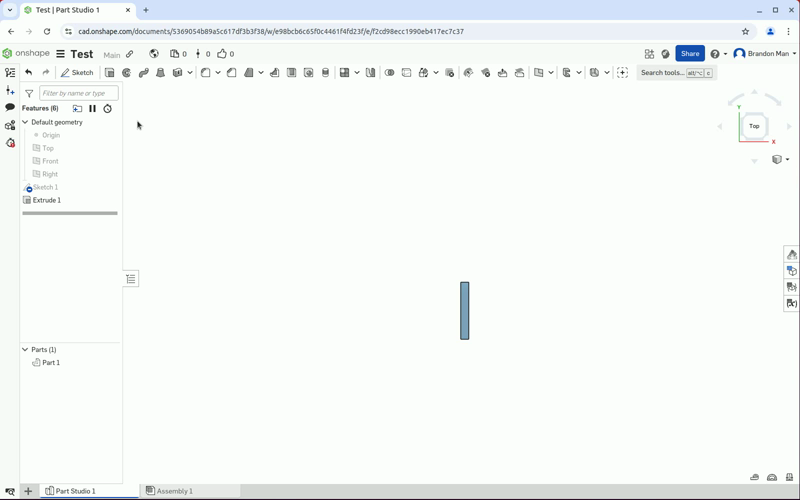
mouse_move(73, 189)
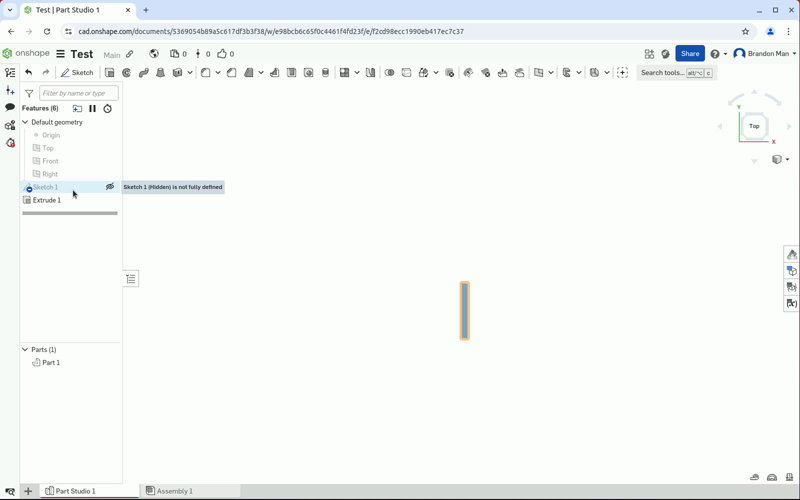
click(73, 189)
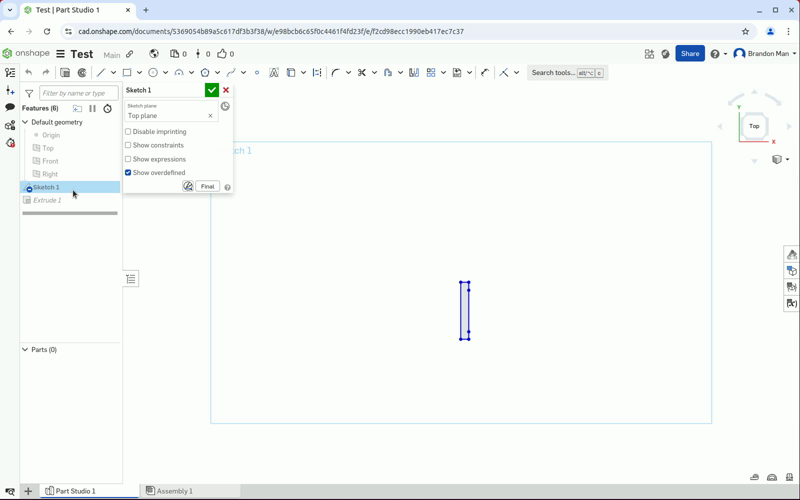
mouse_move(229, 92)
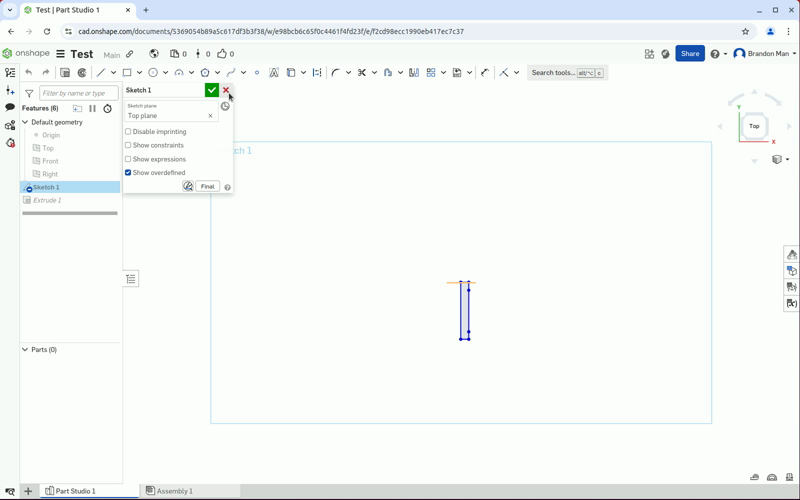
click(229, 92)
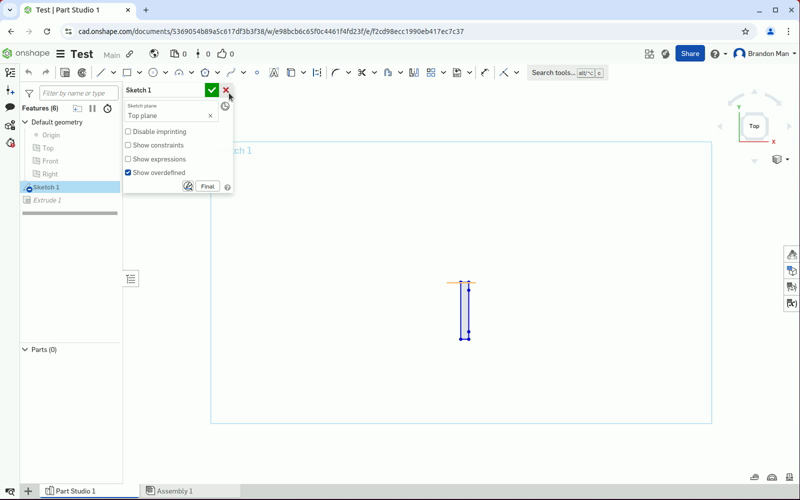
key(shift+s)
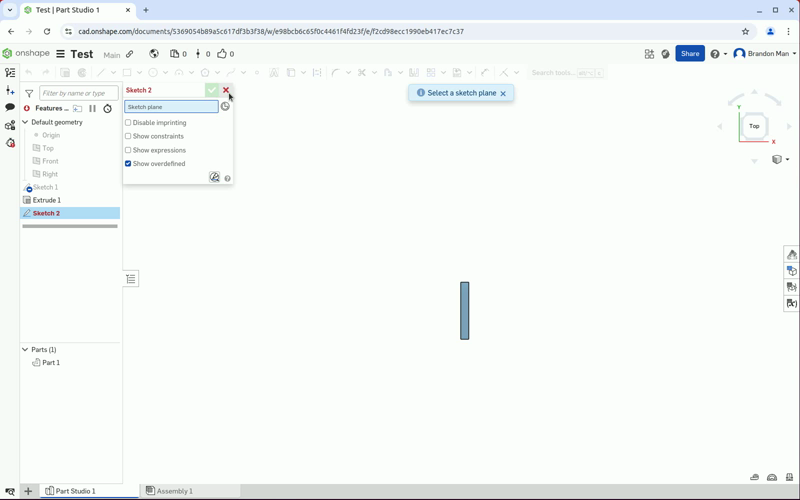
mouse_move(73, 150)
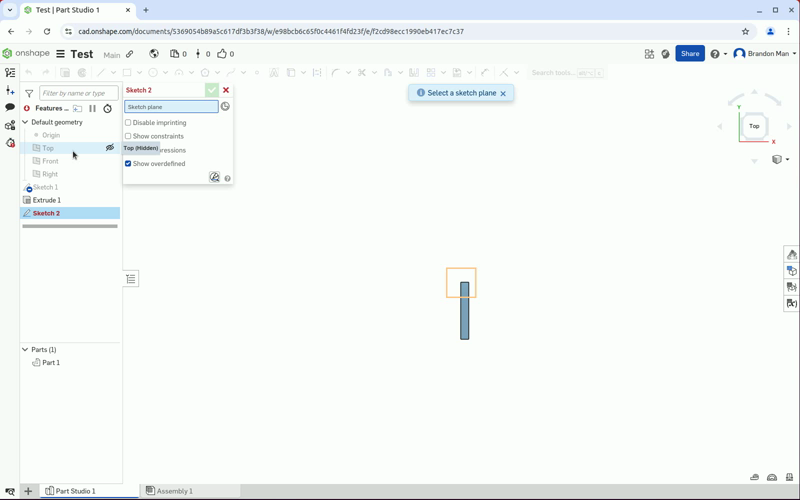
click(73, 150)
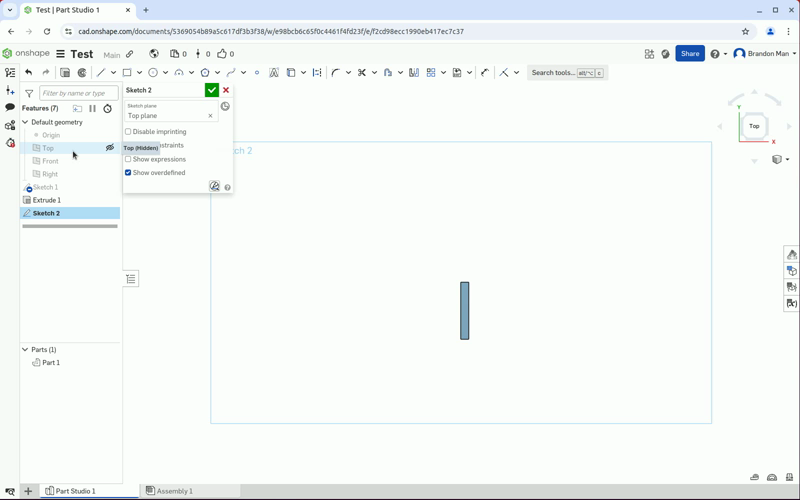
mouse_move(73, 352)
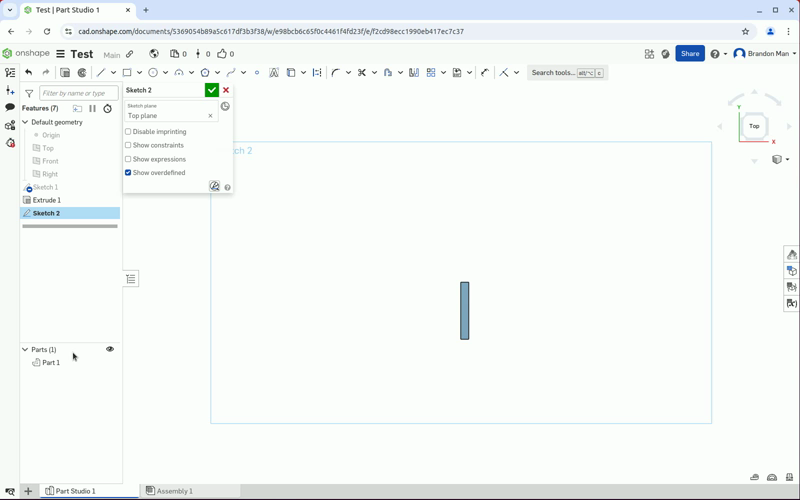
key(y)
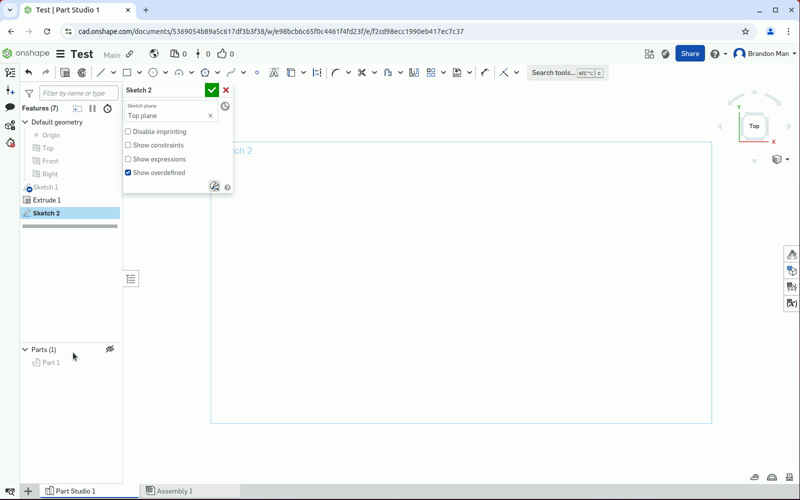
key(l)
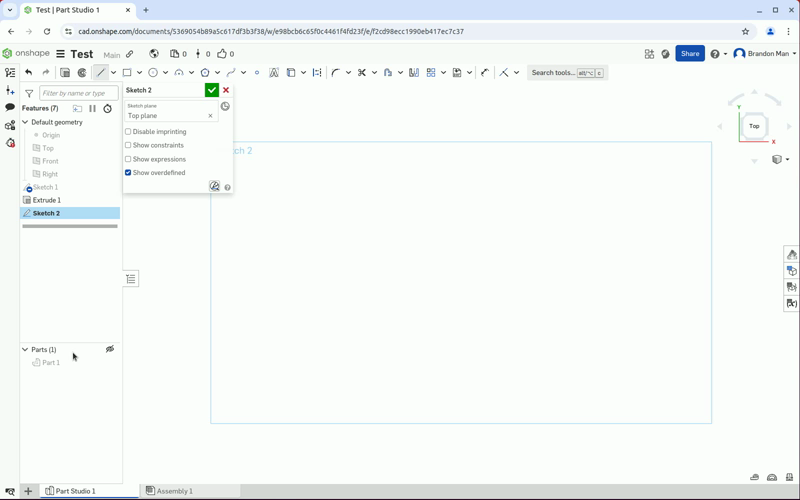
key_down(shift)
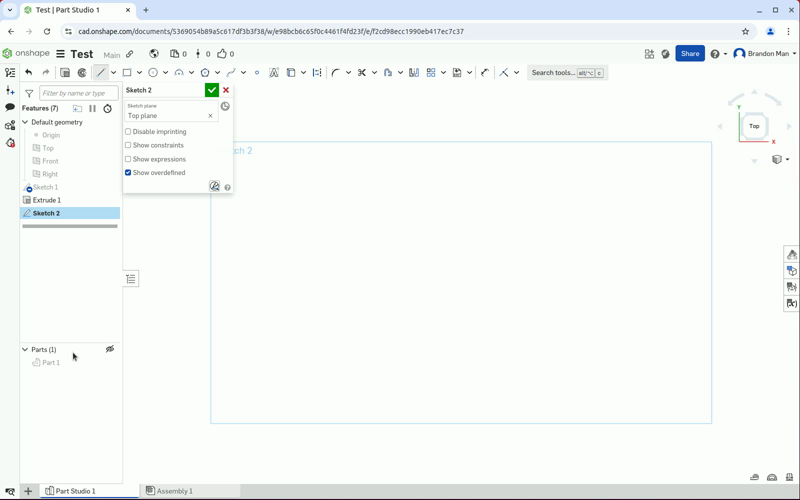
mouse_move(505, 339)
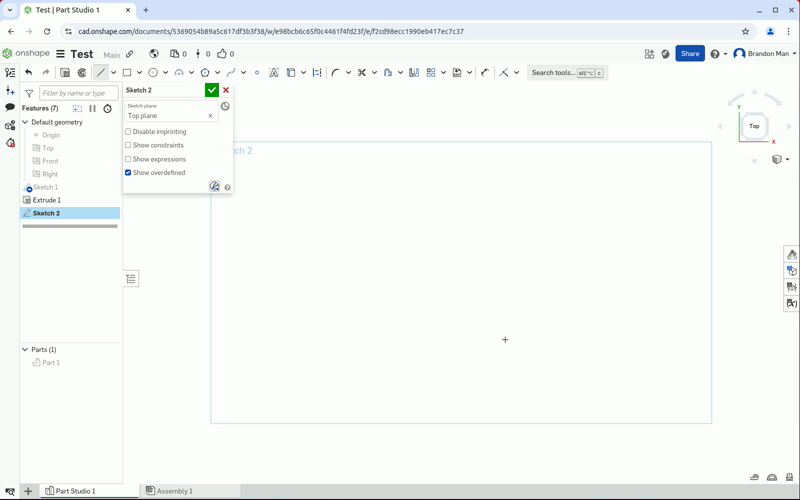
click(505, 339)
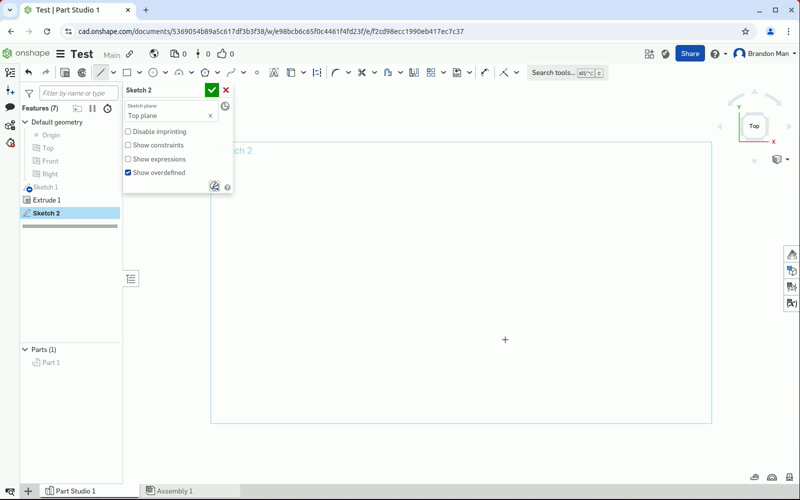
key_up(shift)
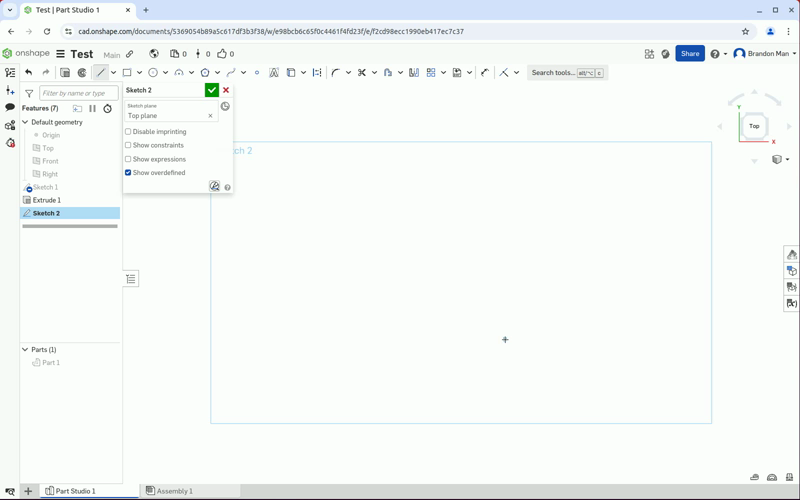
key_down(shift)
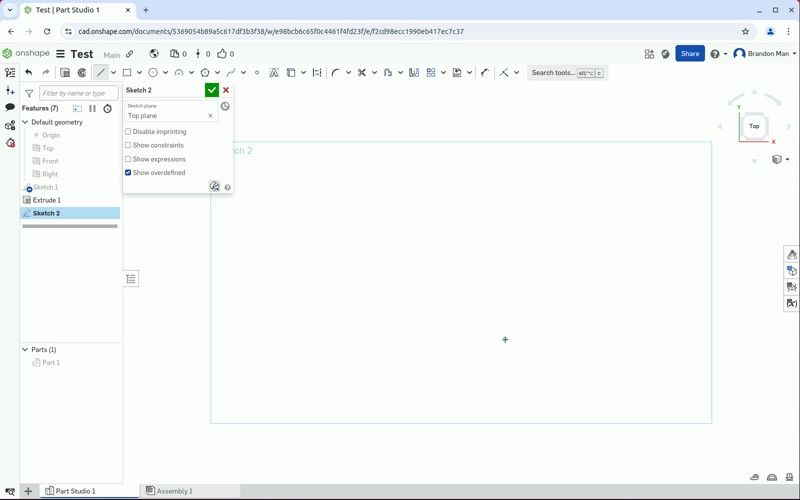
mouse_move(573, 339)
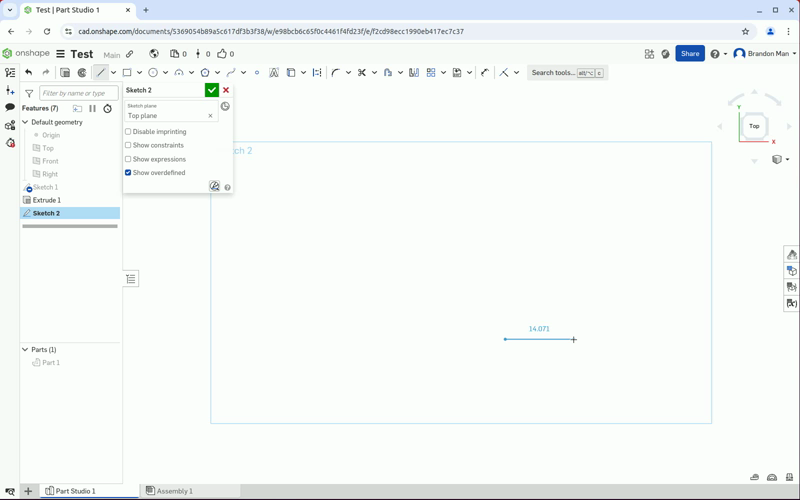
click(573, 339)
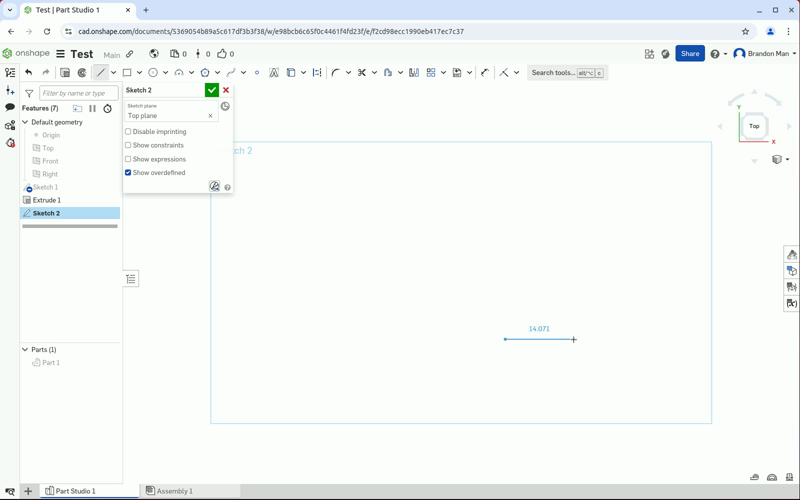
key_up(shift)
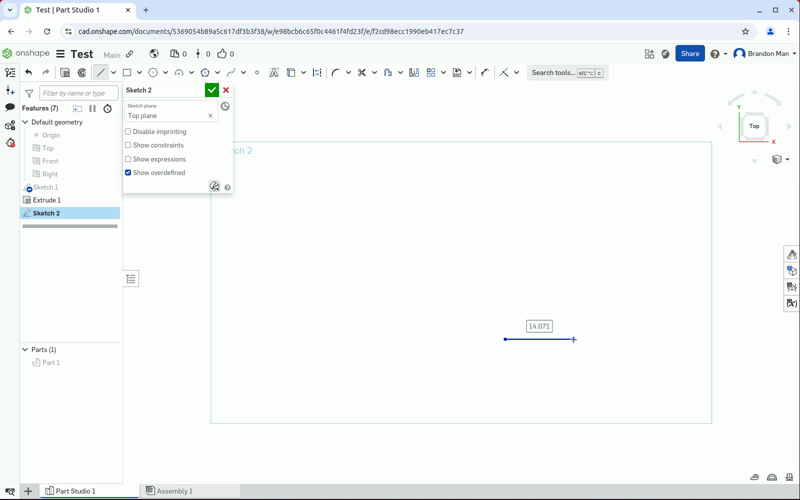
key_down(shift)
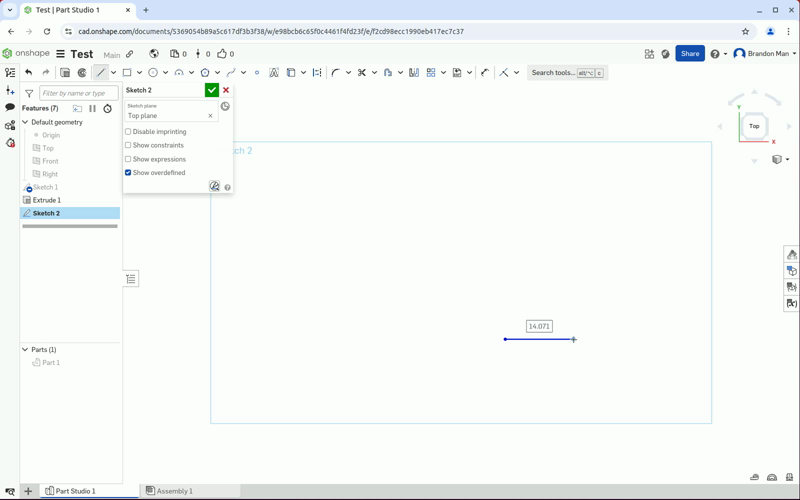
mouse_move(589, 339)
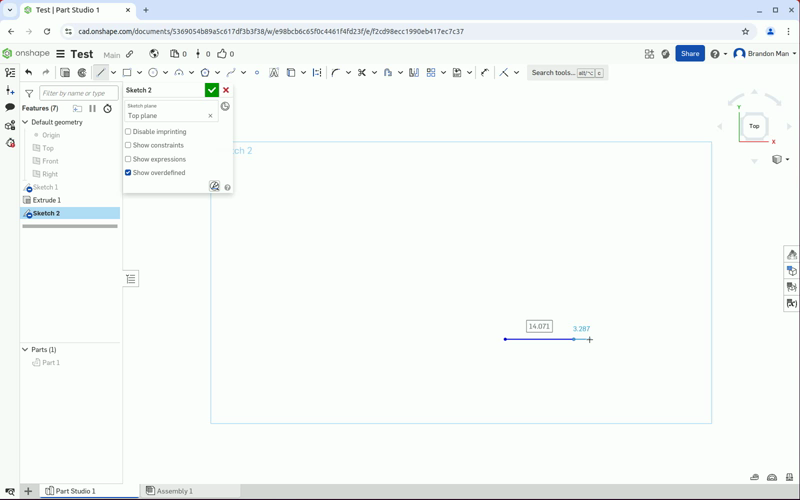
mouse_move(573, 282)
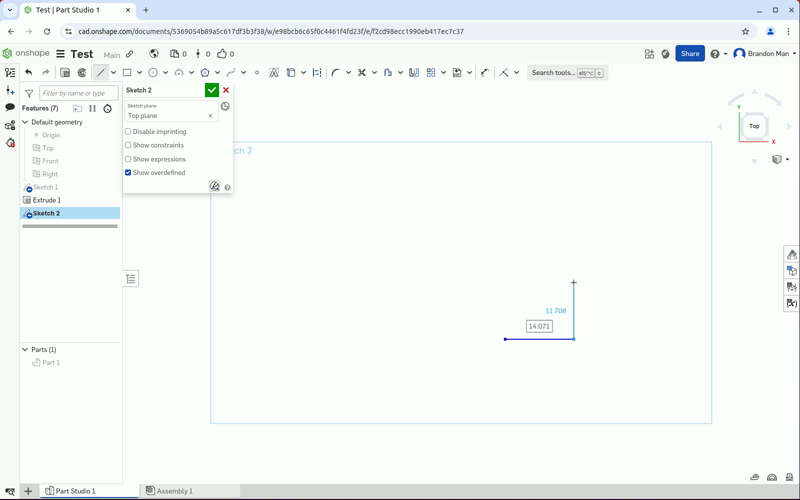
click(573, 282)
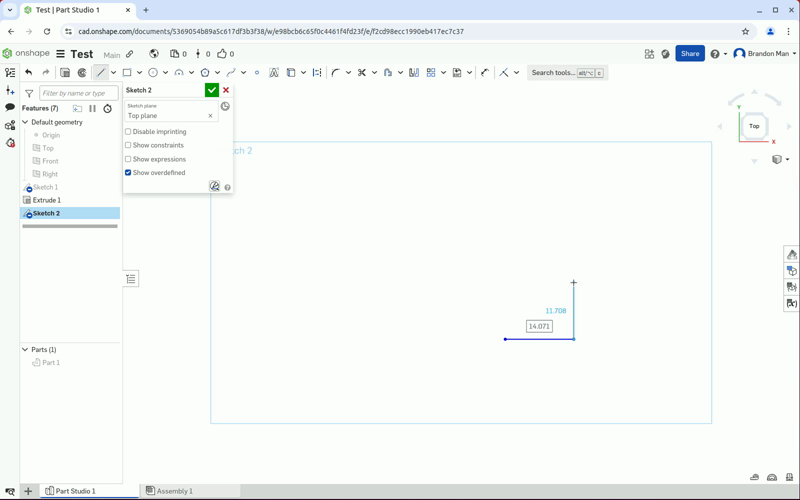
key_up(shift)
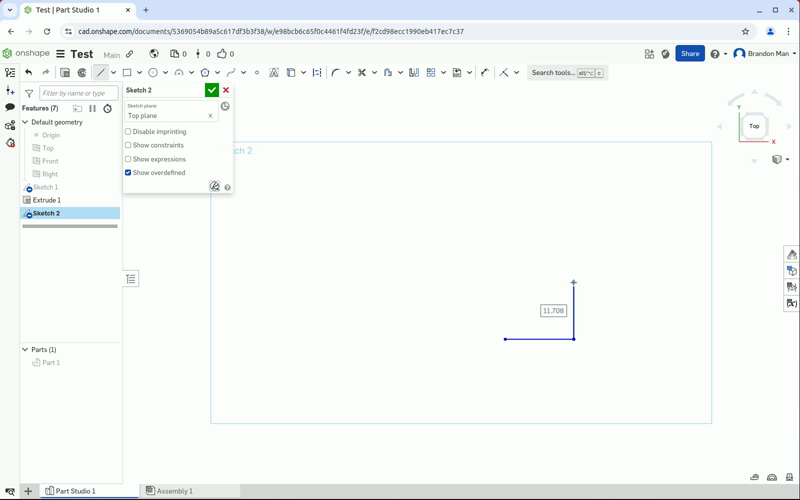
key_down(shift)
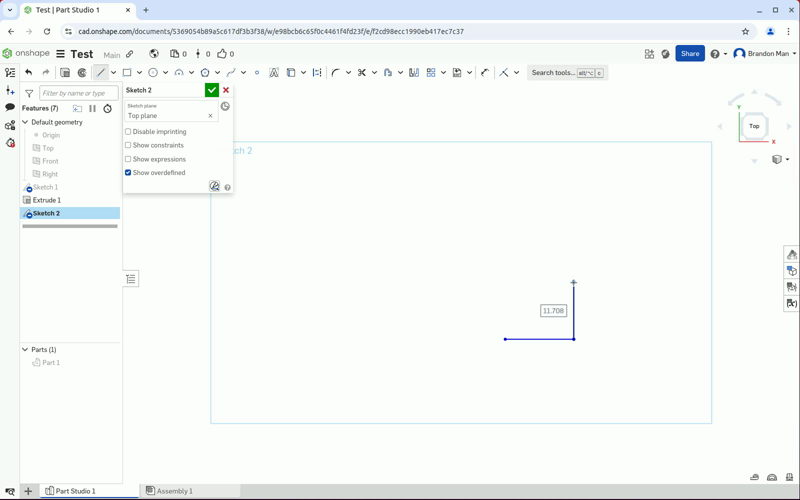
mouse_move(505, 282)
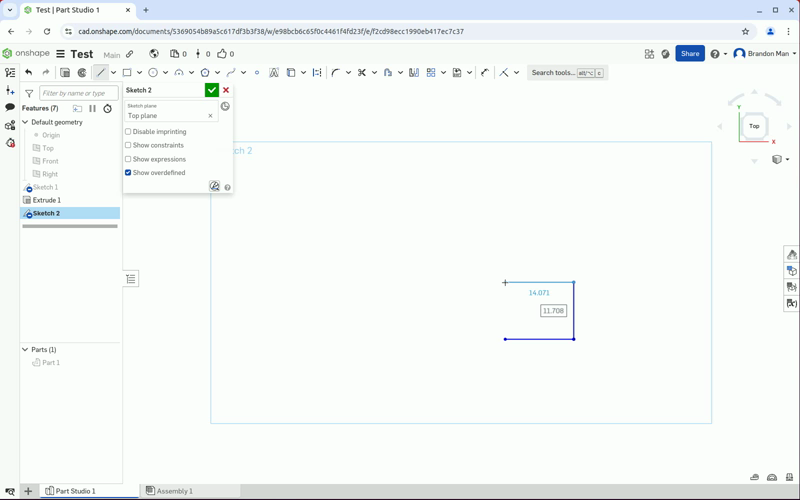
click(505, 282)
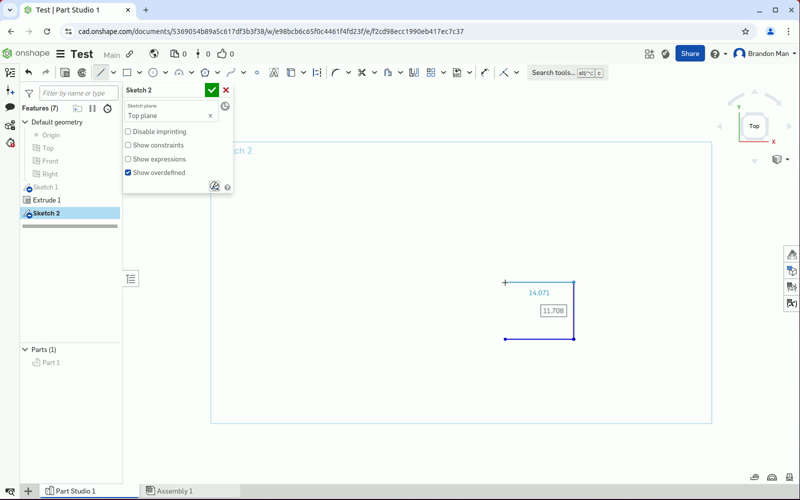
key_up(shift)
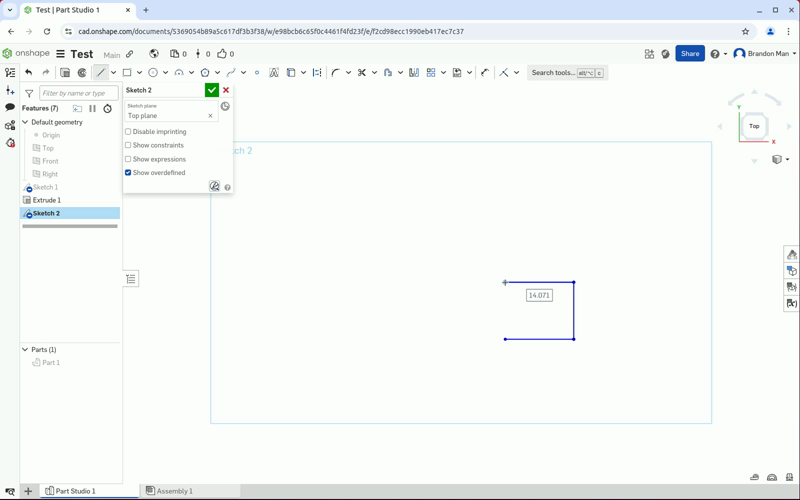
key_down(shift)
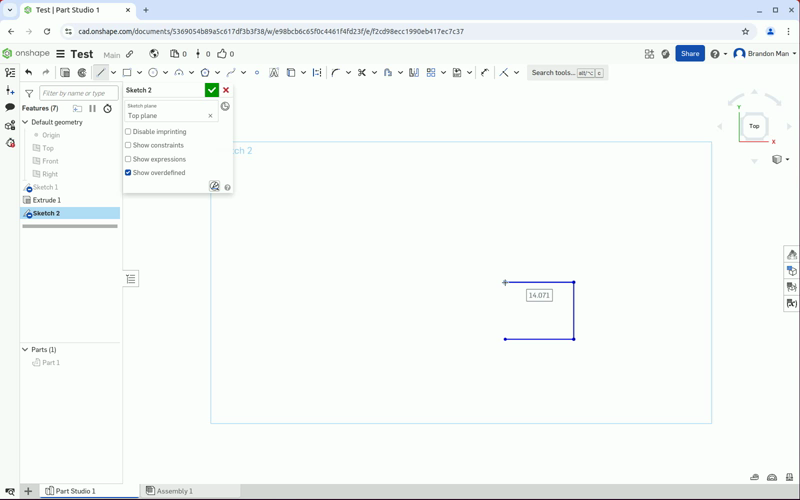
mouse_move(535, 282)
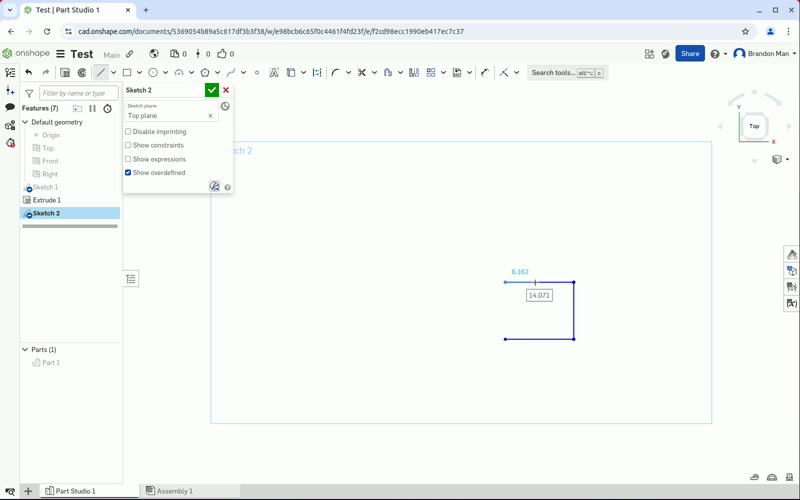
mouse_move(505, 289)
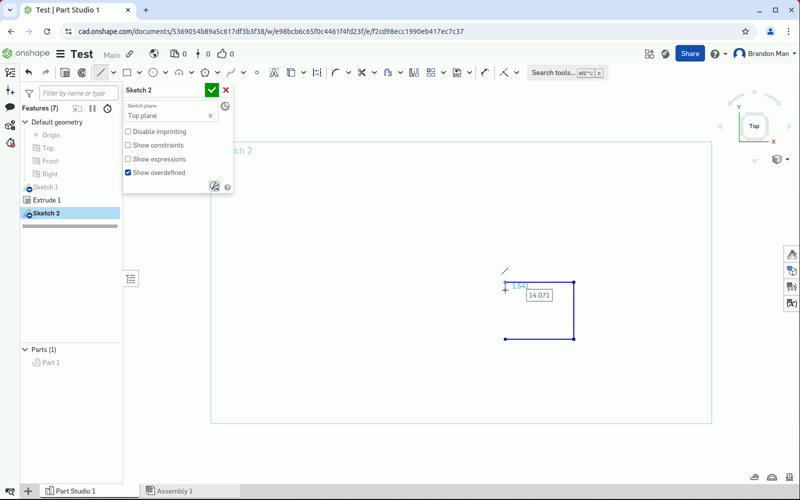
scroll(6)
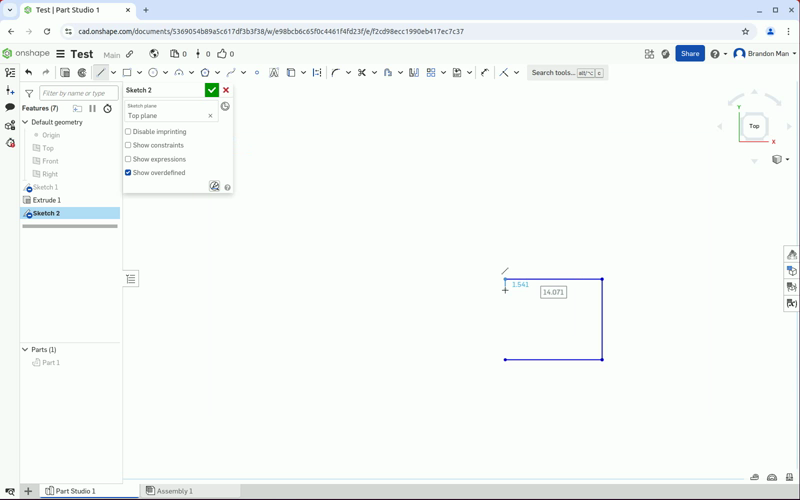
scroll(6)
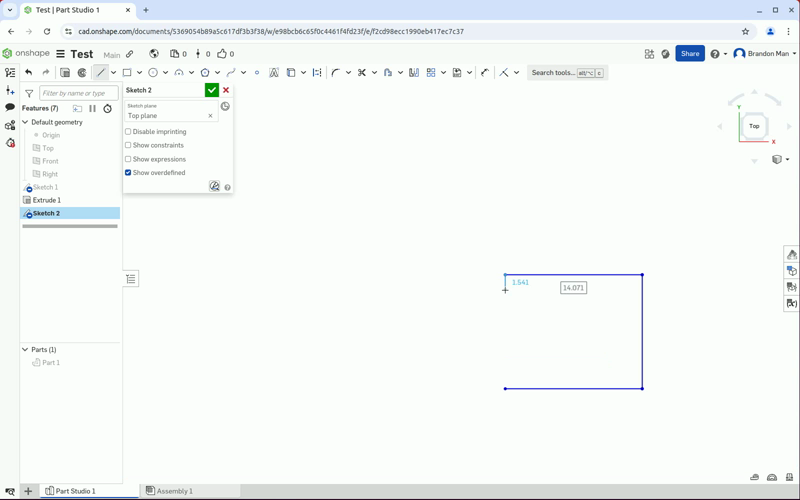
scroll(6)
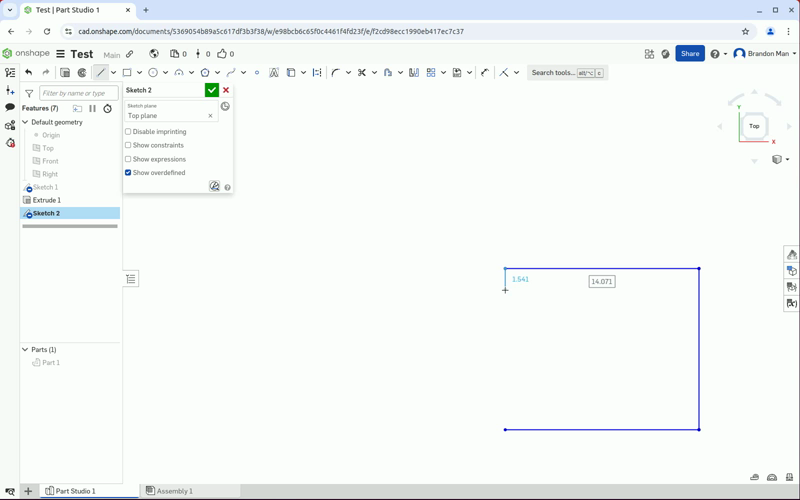
scroll(6)
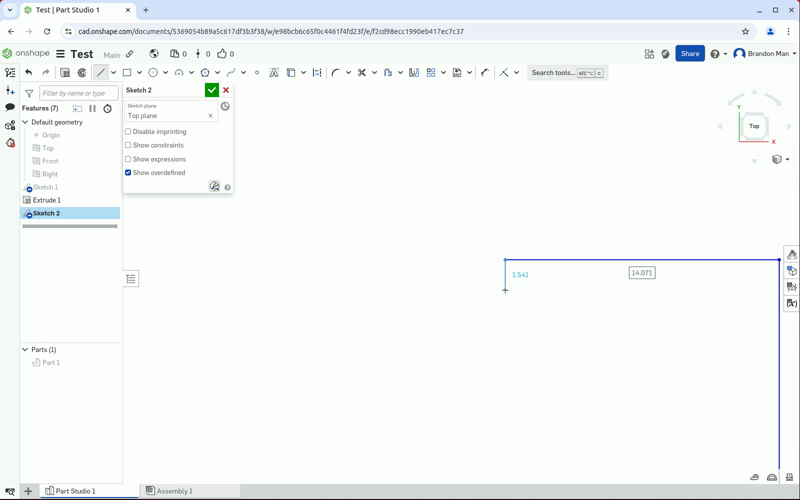
scroll(6)
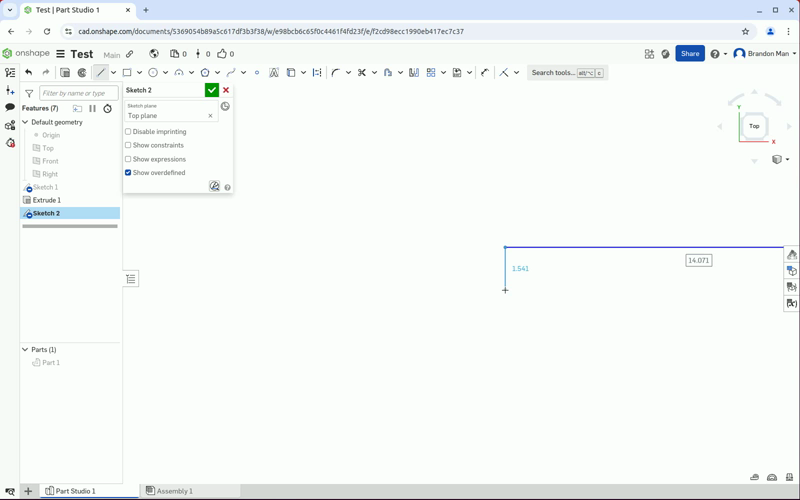
scroll(6)
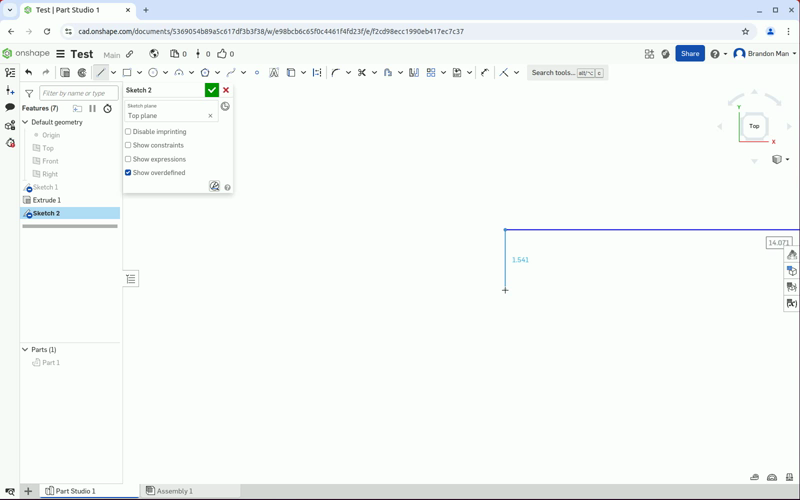
scroll(6)
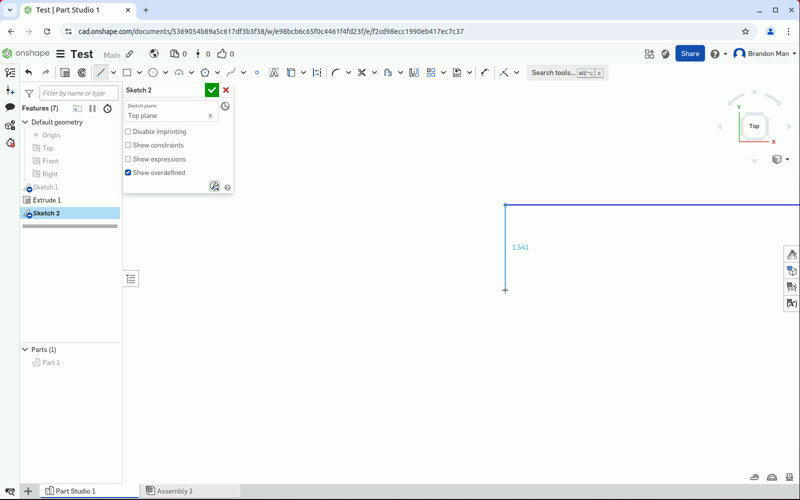
click(505, 289)
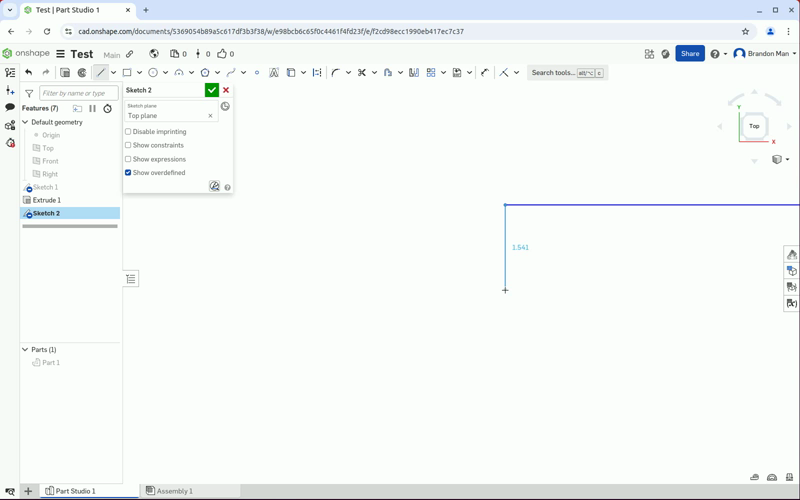
scroll(-6)
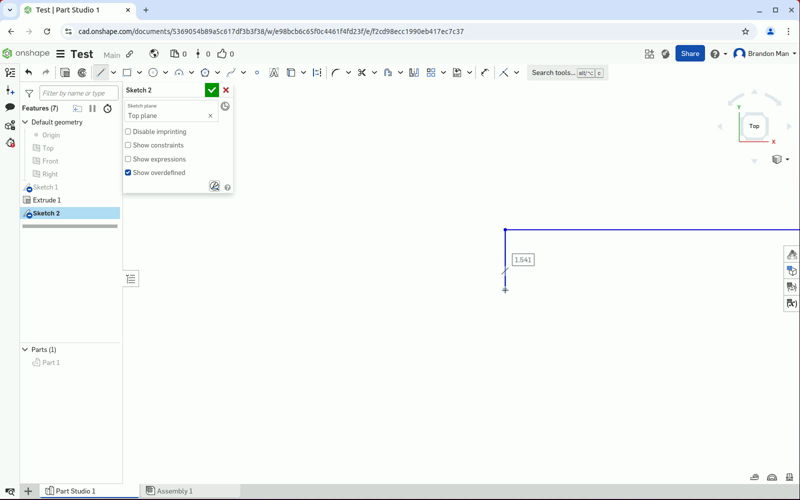
scroll(-6)
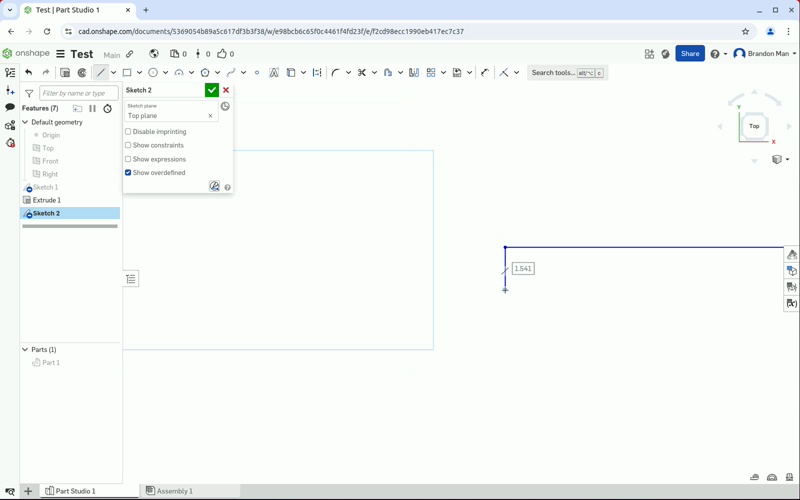
scroll(-6)
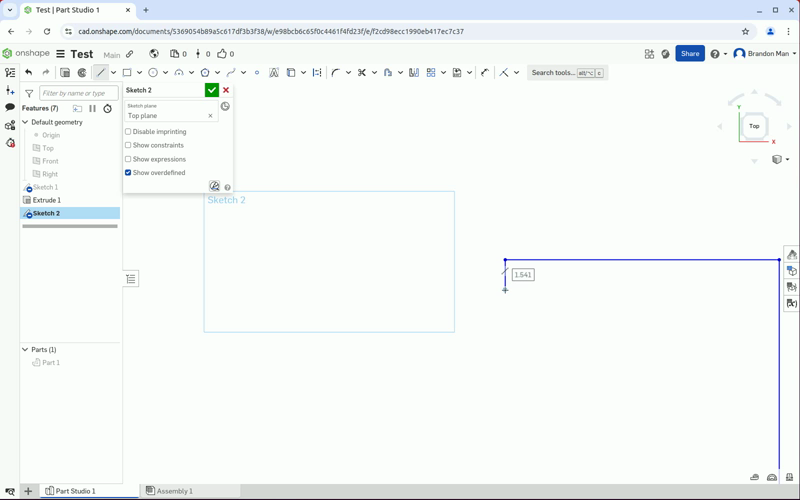
scroll(-6)
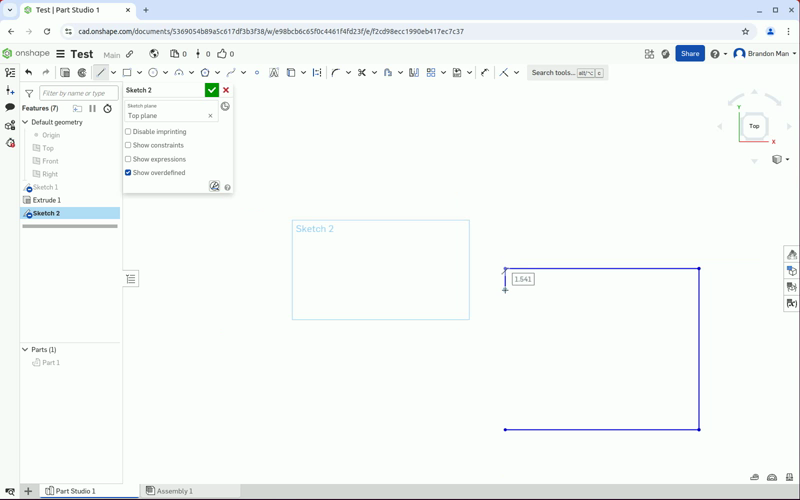
scroll(-6)
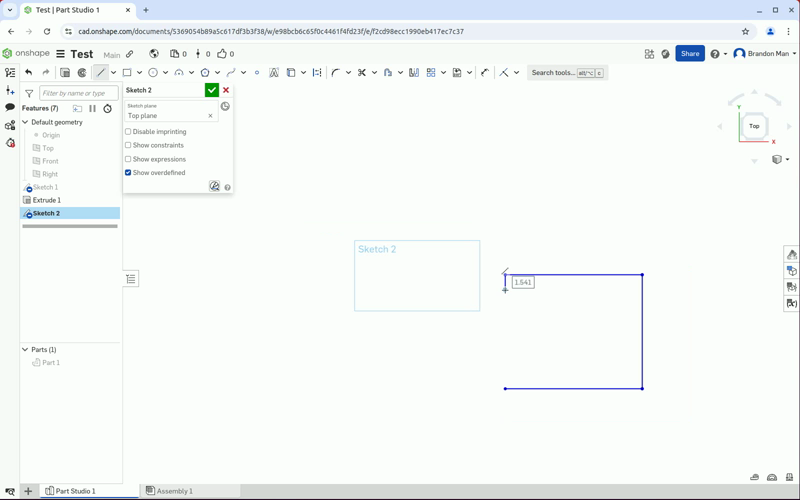
scroll(-6)
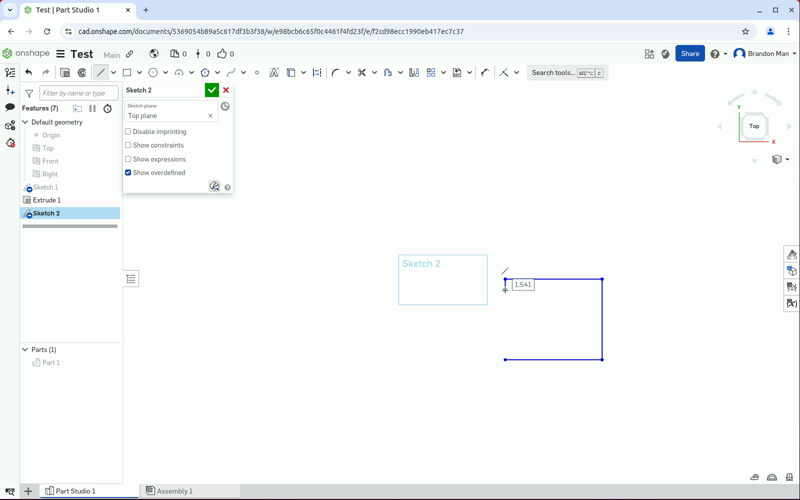
scroll(-6)
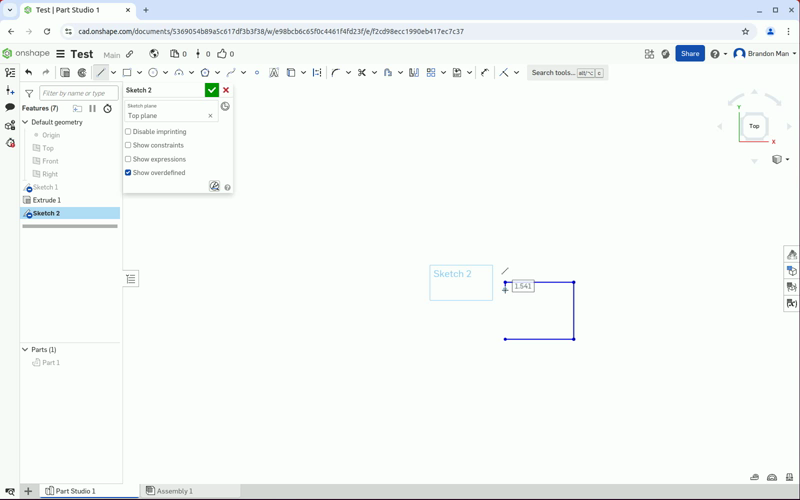
key_up(shift)
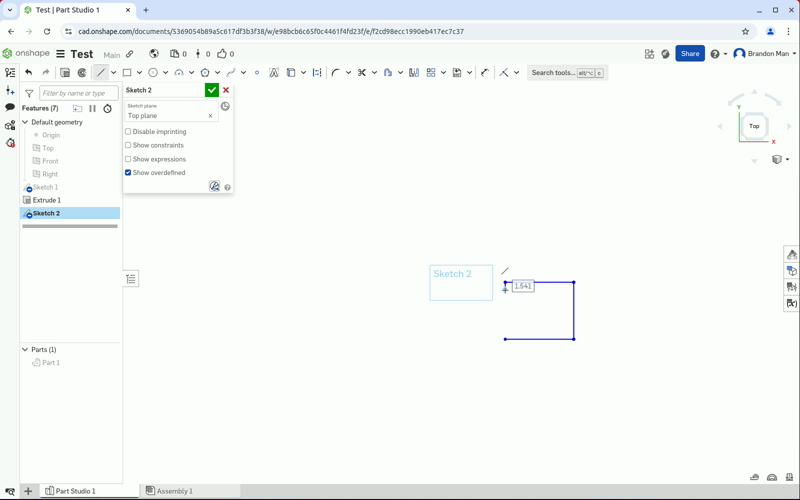
key_down(shift)
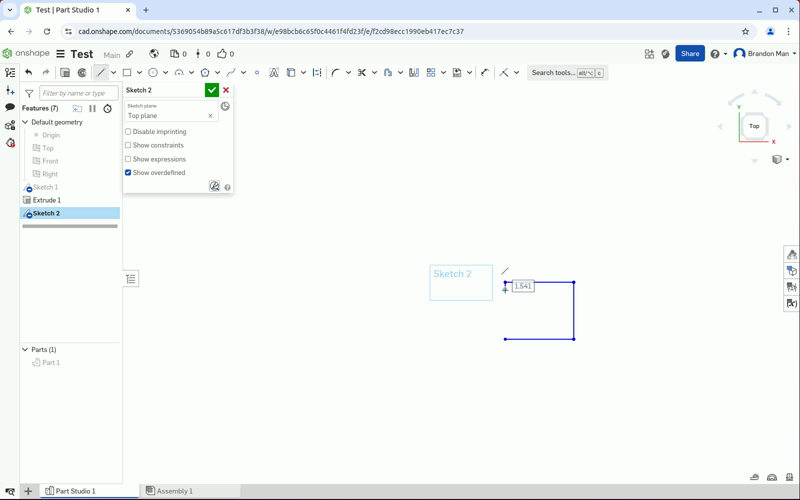
mouse_move(565, 289)
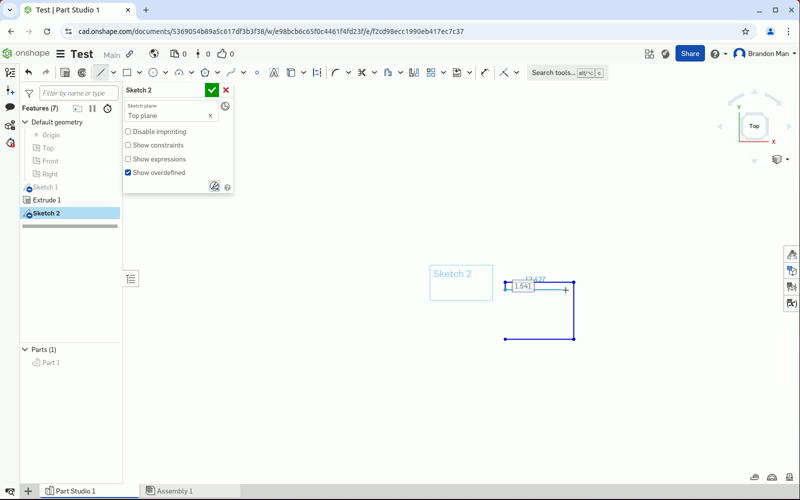
click(565, 289)
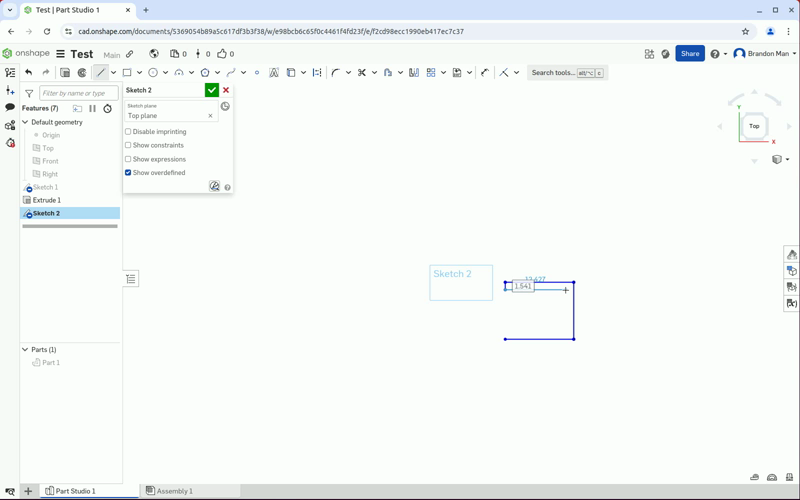
key_up(shift)
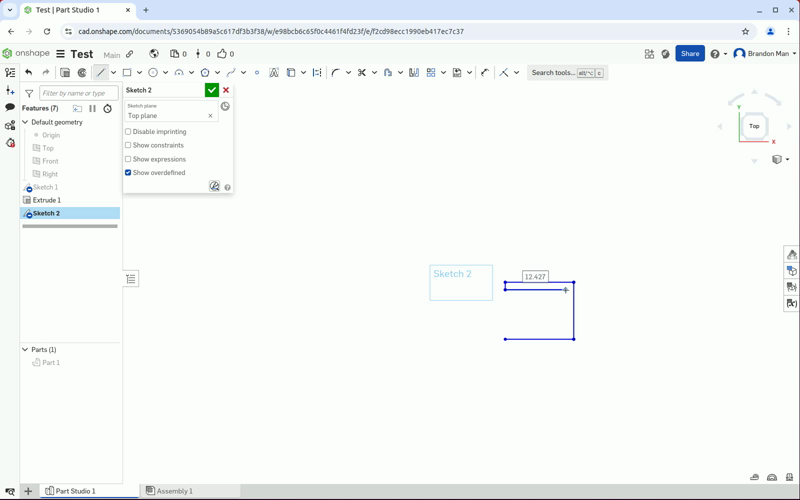
key_down(shift)
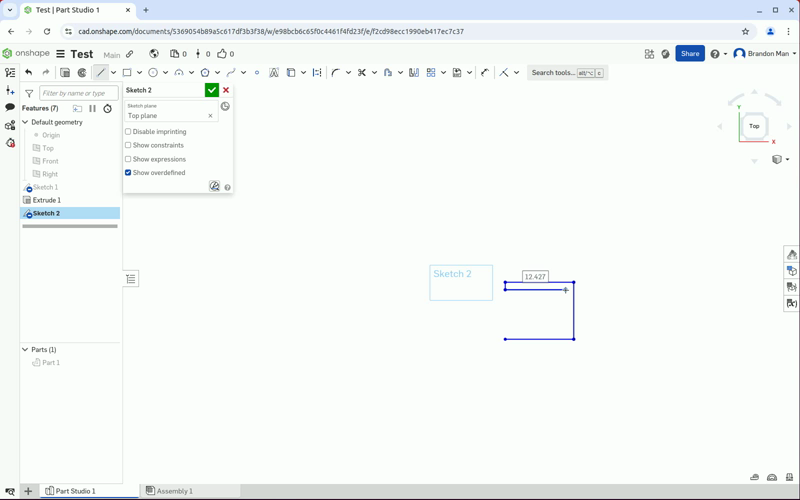
mouse_move(589, 289)
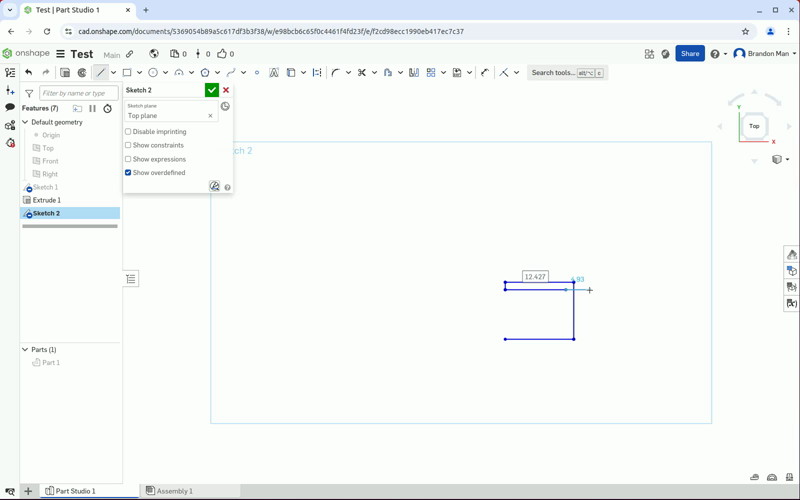
mouse_move(565, 331)
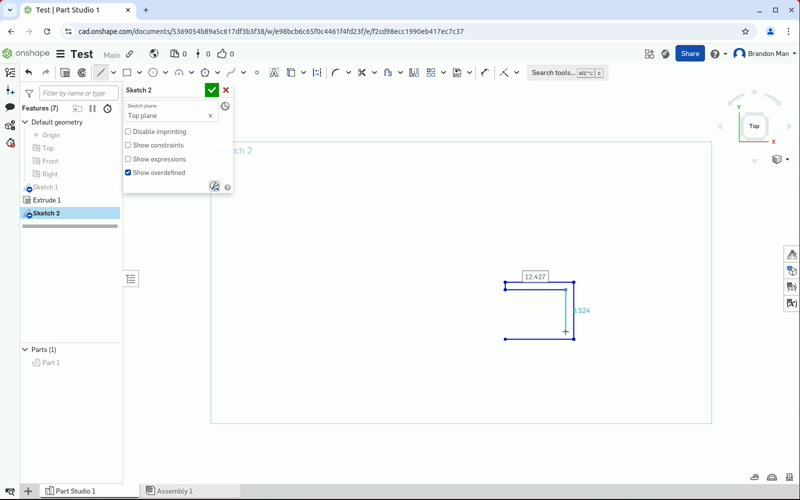
click(565, 331)
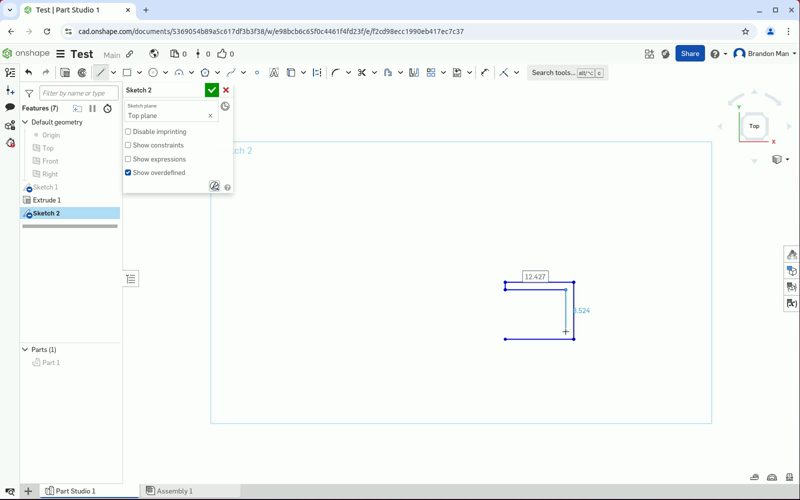
key_up(shift)
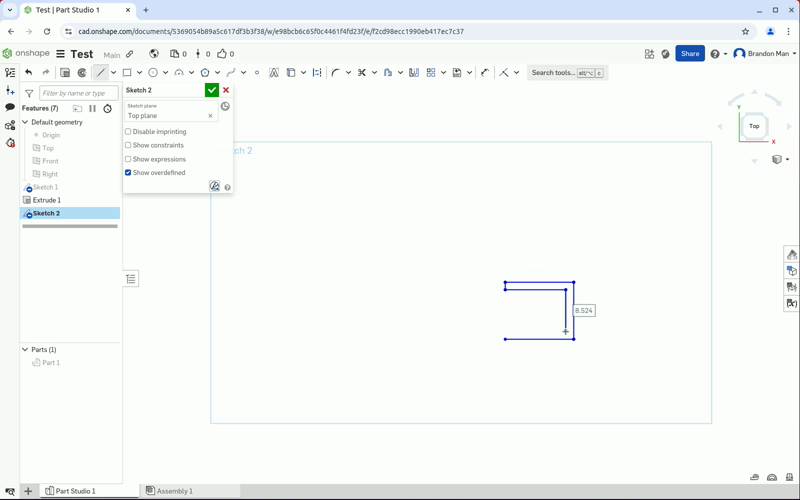
key_down(shift)
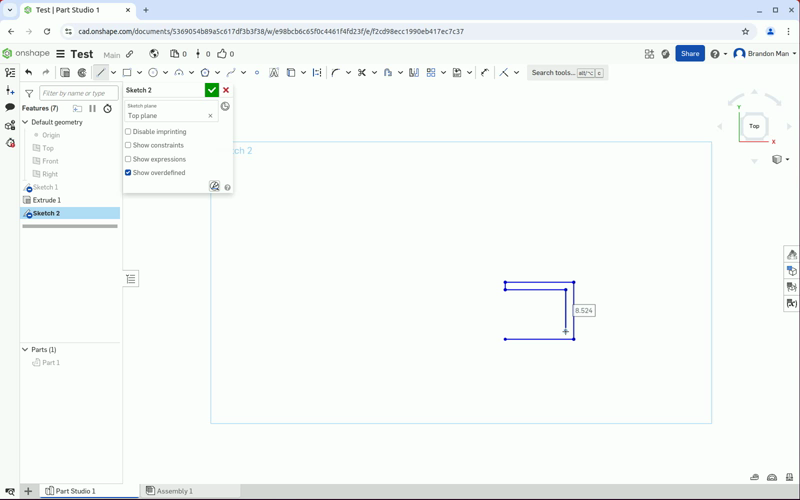
mouse_move(505, 331)
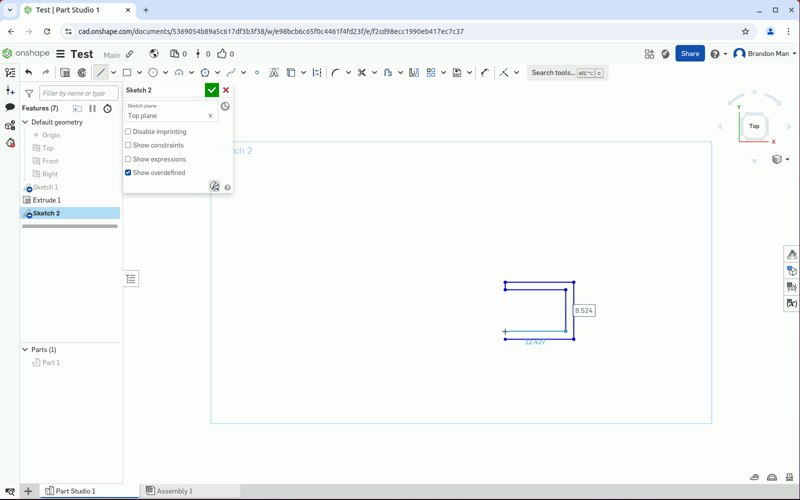
click(505, 331)
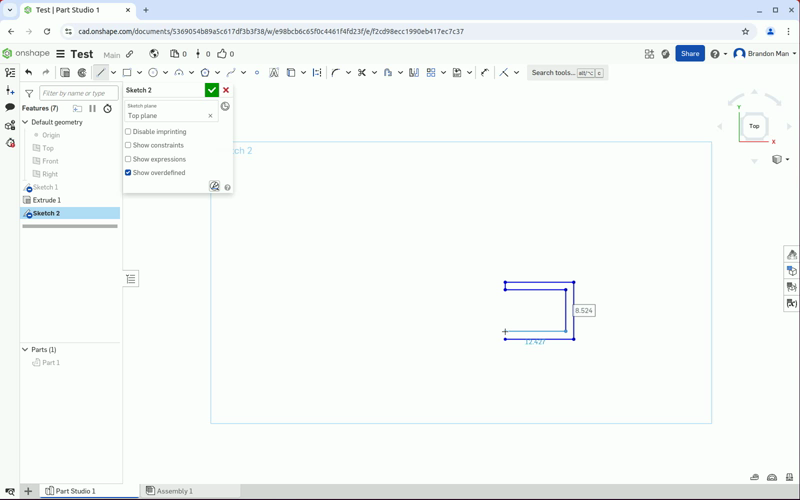
key_up(shift)
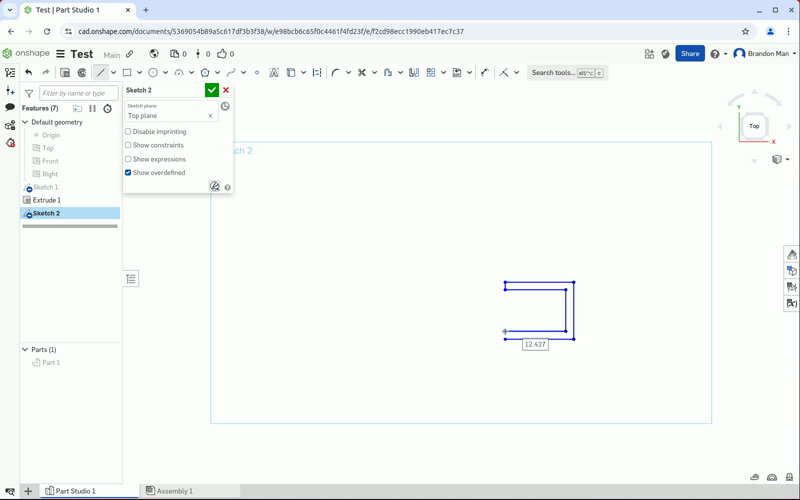
mouse_move(535, 331)
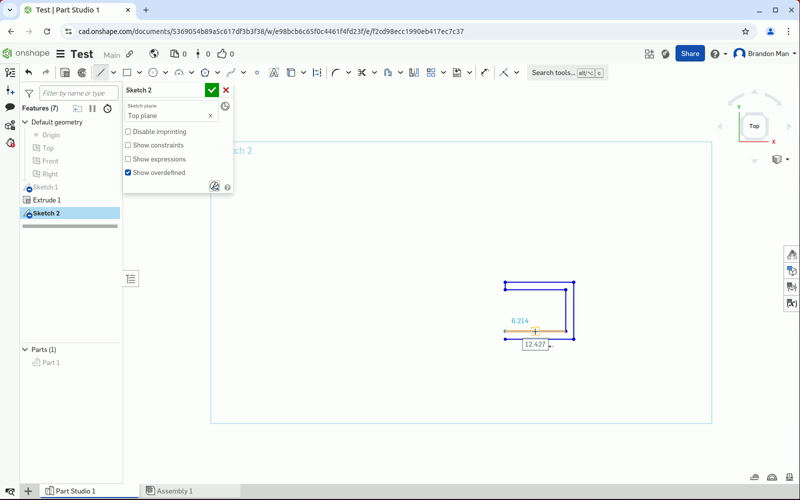
key_down(shift)
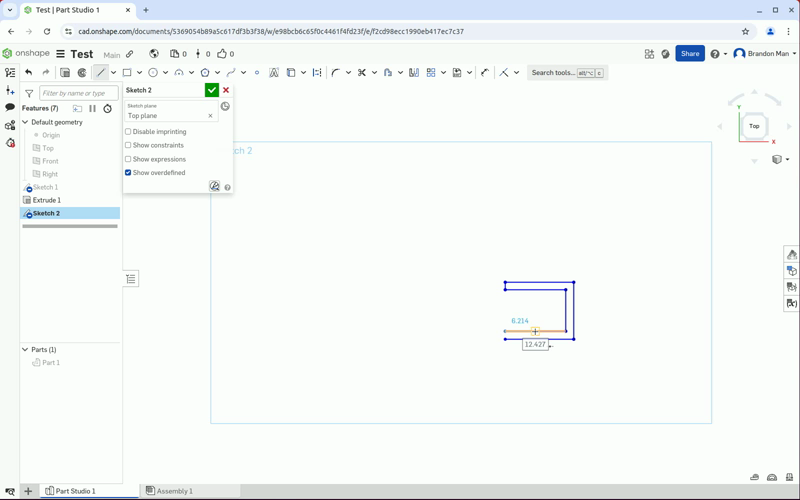
mouse_move(505, 339)
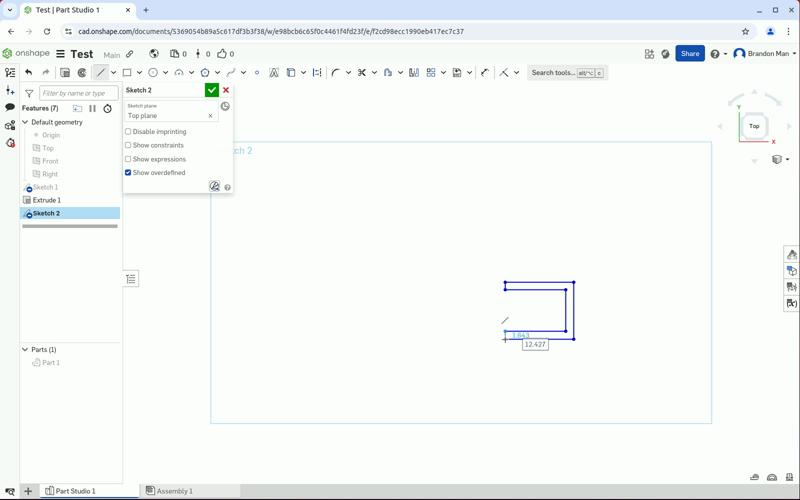
key_up(shift)
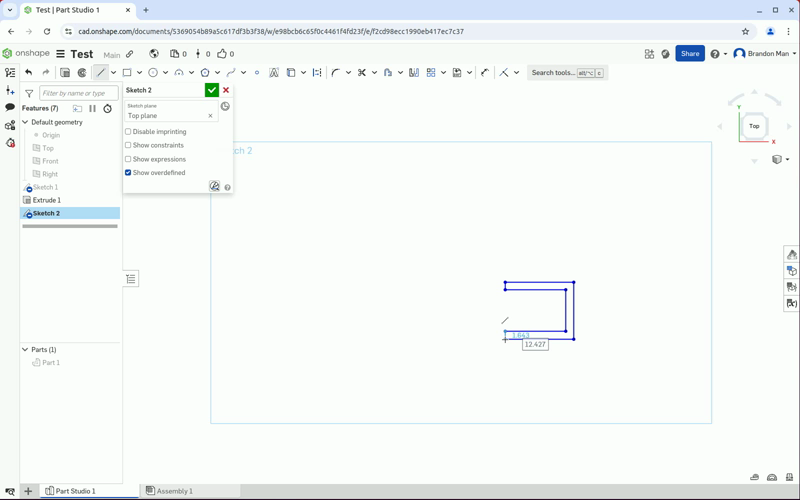
click(505, 339)
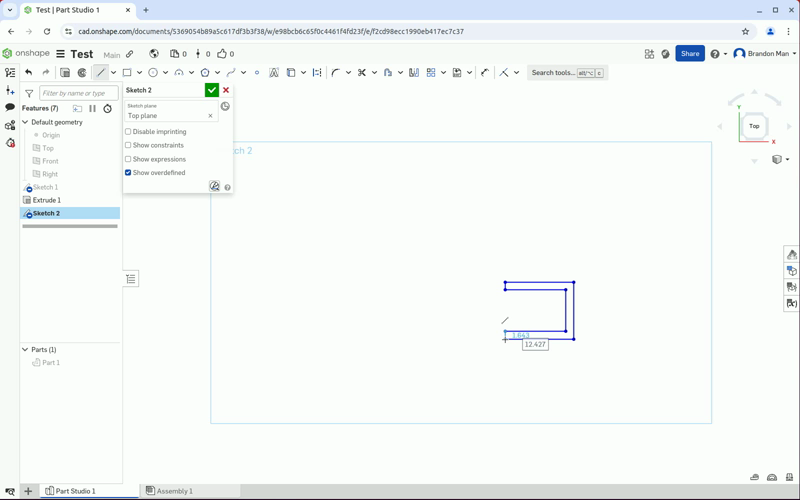
key(esc)
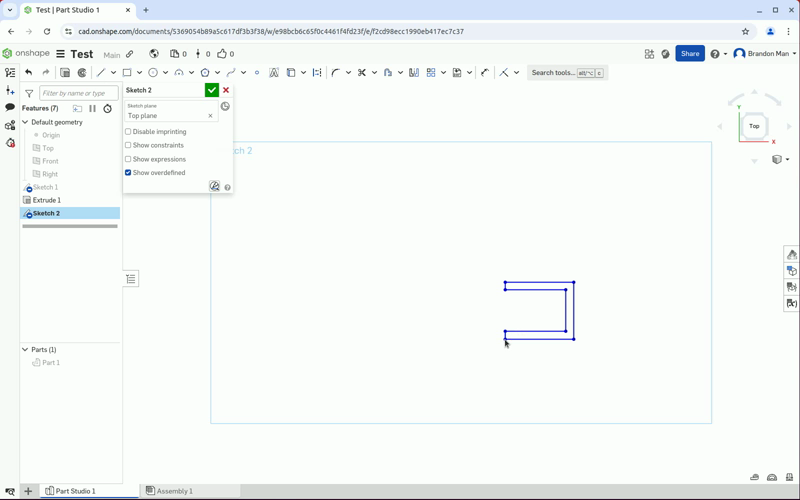
mouse_move(520, 335)
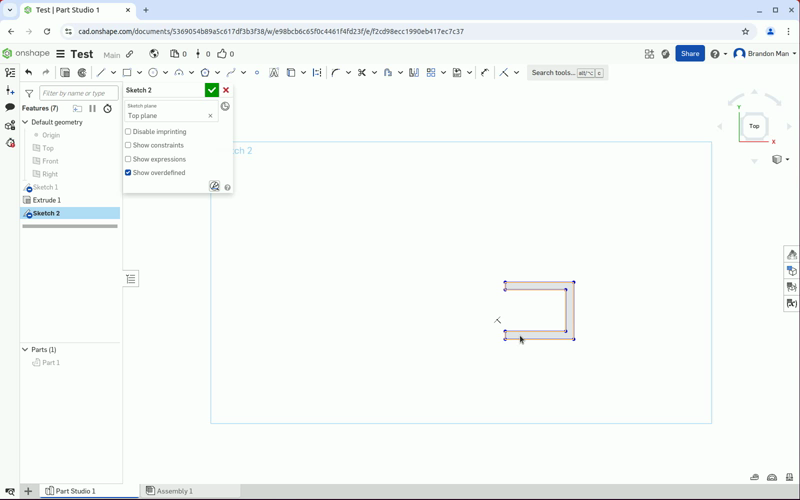
scroll(6)
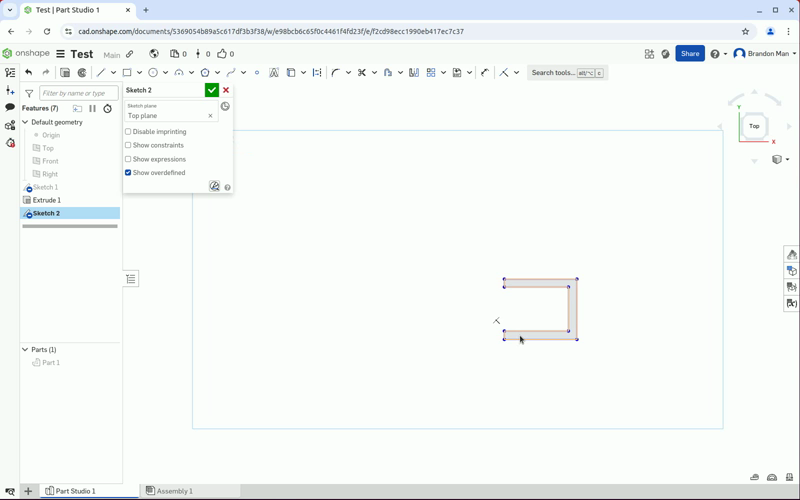
scroll(6)
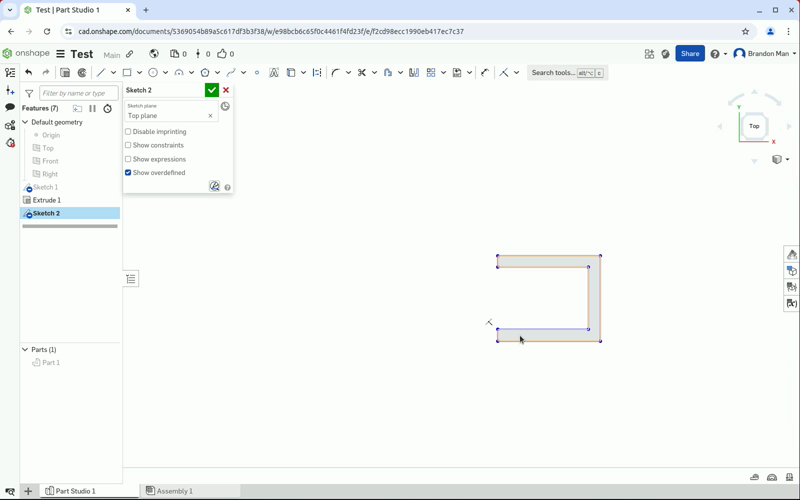
scroll(6)
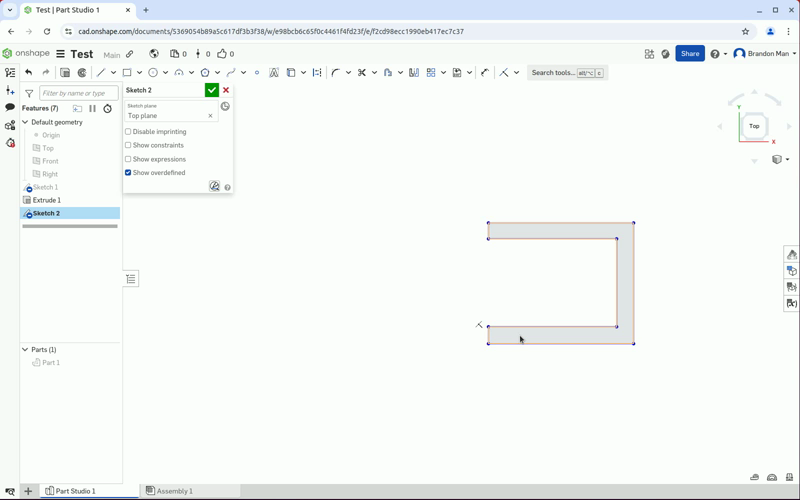
scroll(6)
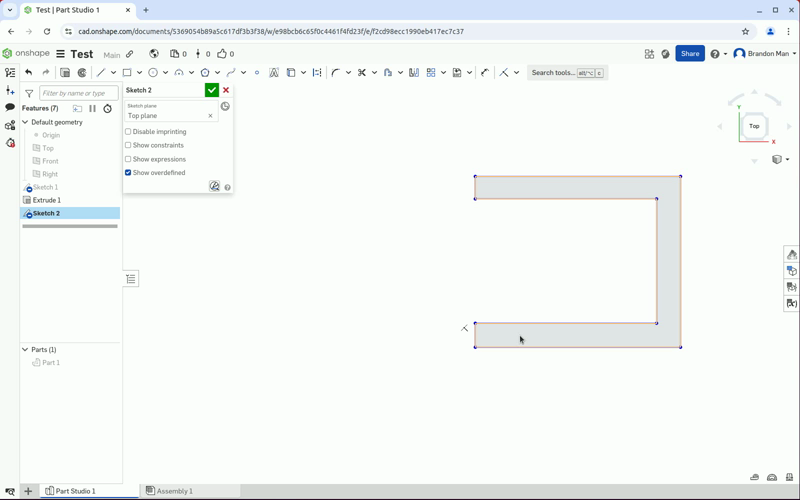
scroll(6)
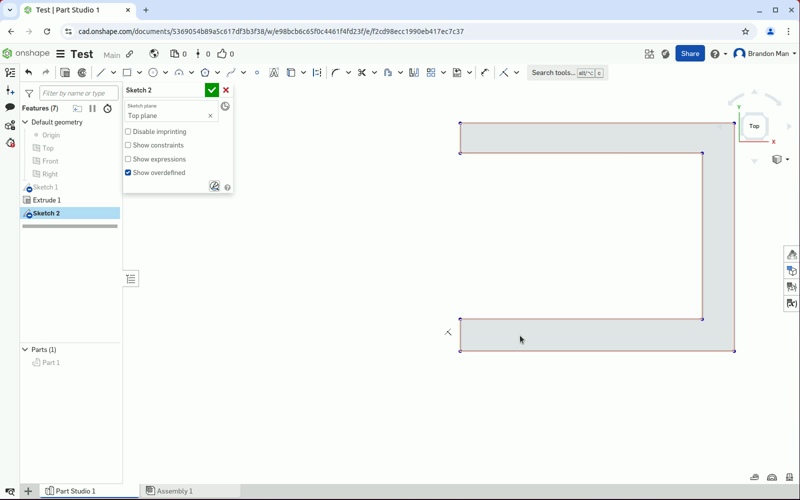
scroll(6)
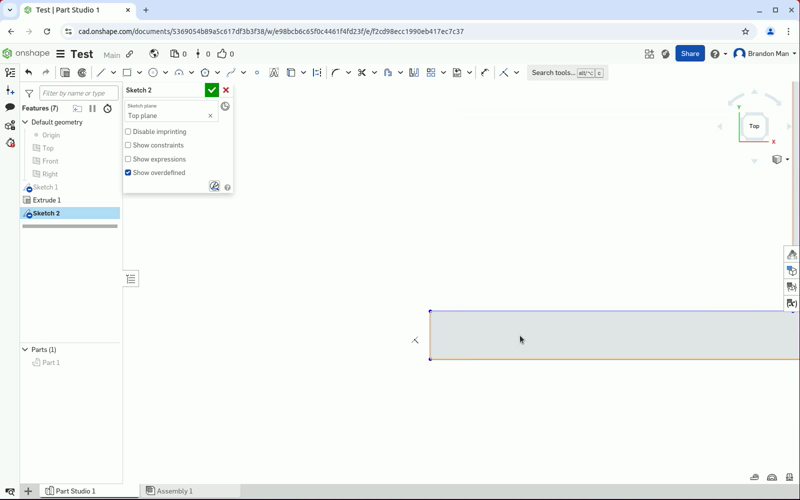
scroll(6)
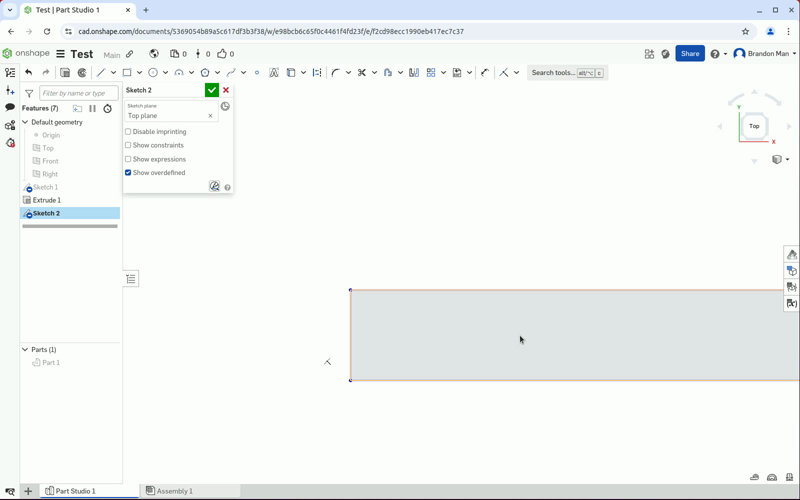
click(520, 335)
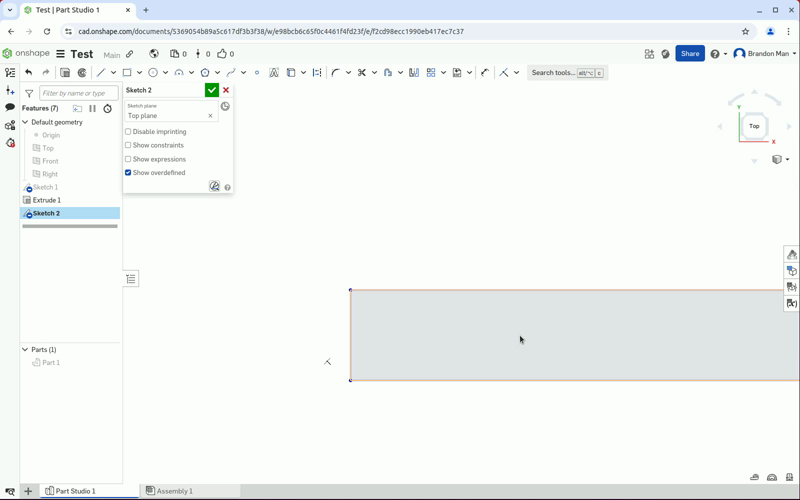
scroll(-6)
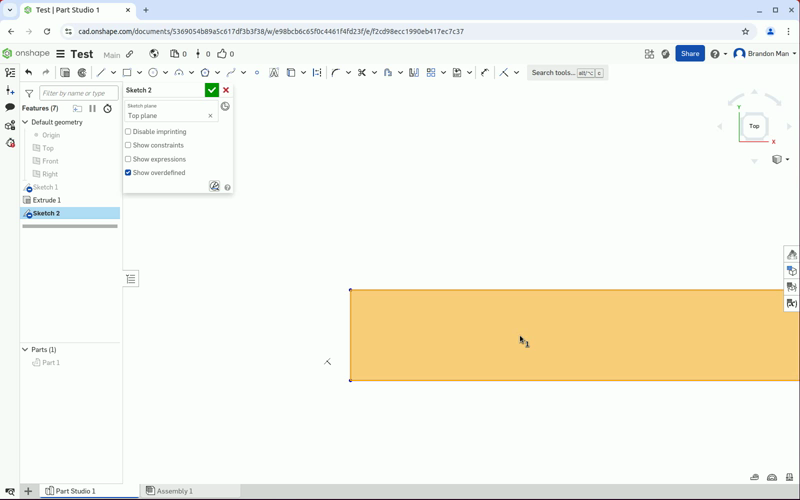
scroll(-6)
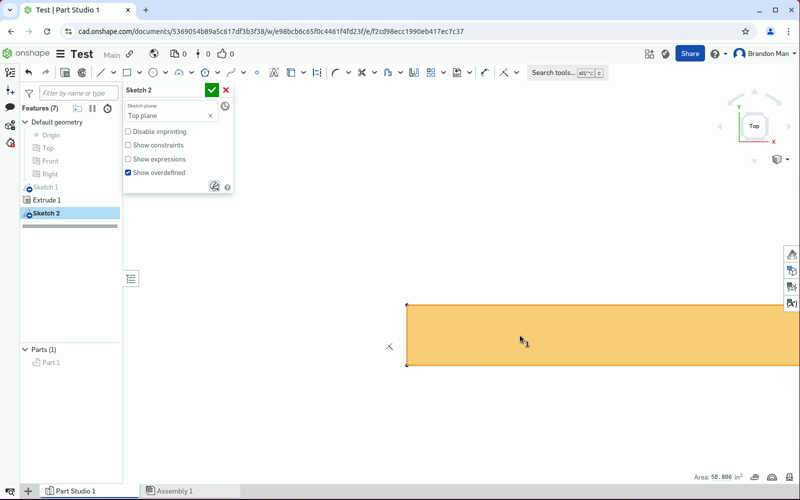
scroll(-6)
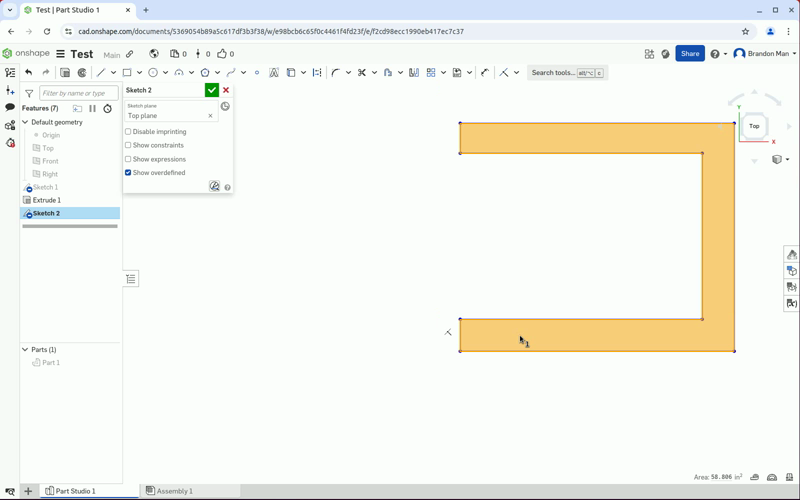
scroll(-6)
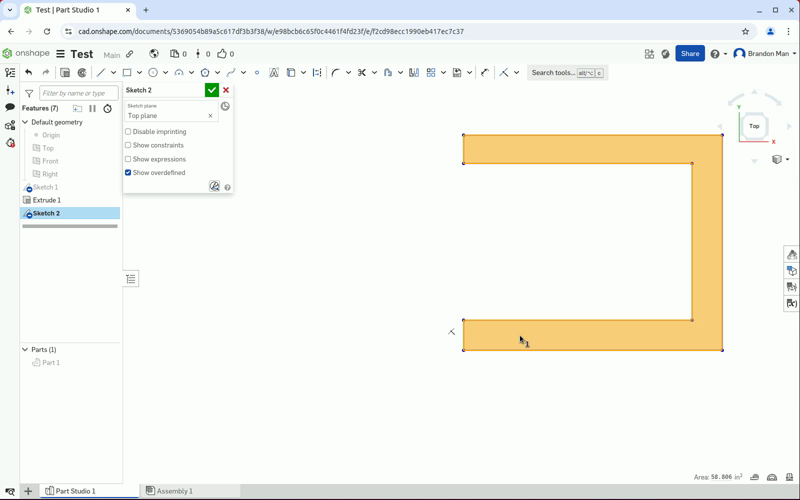
scroll(-6)
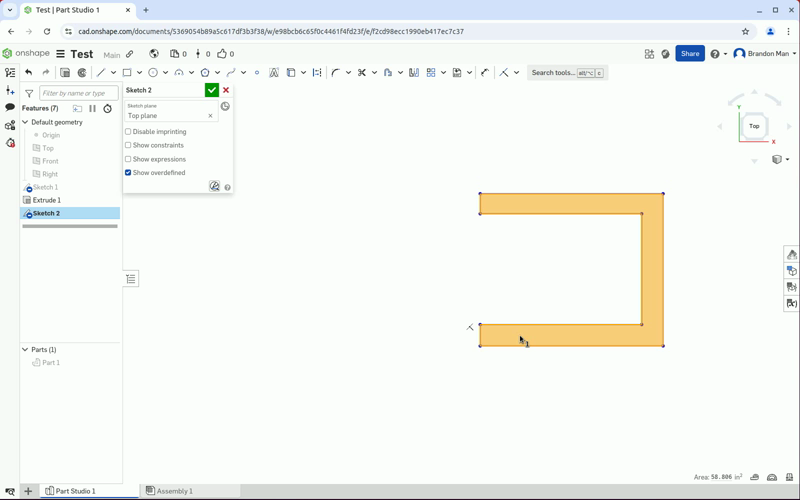
scroll(-6)
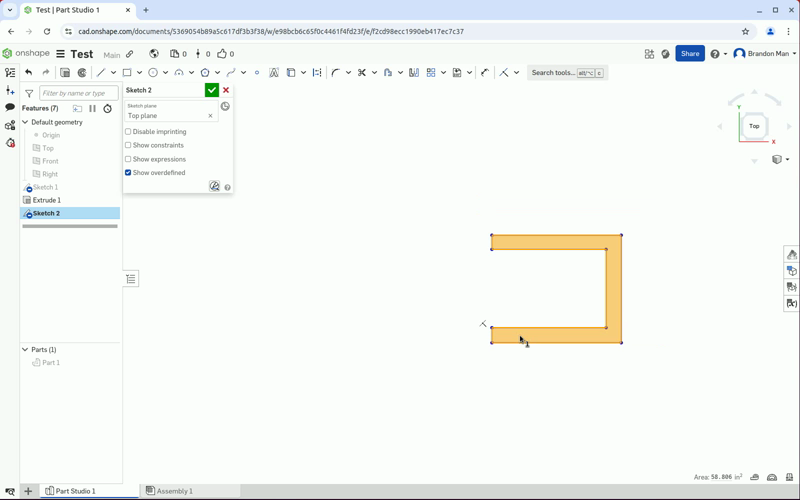
scroll(-6)
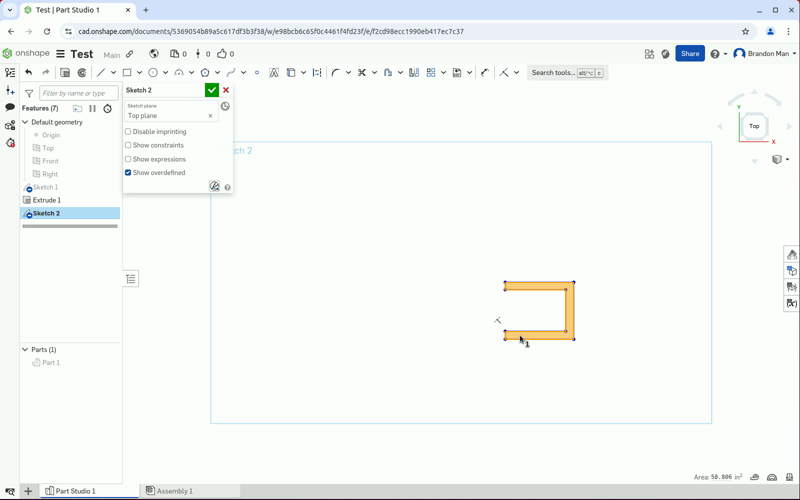
mouse_move(73, 352)
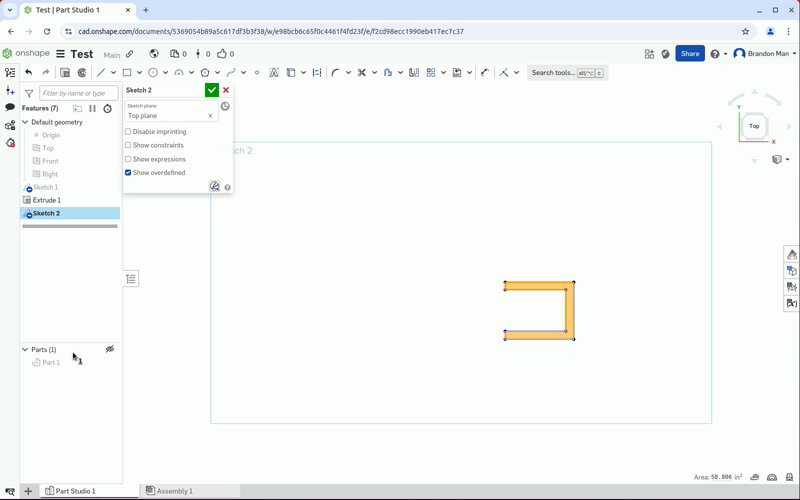
key(shift+y)
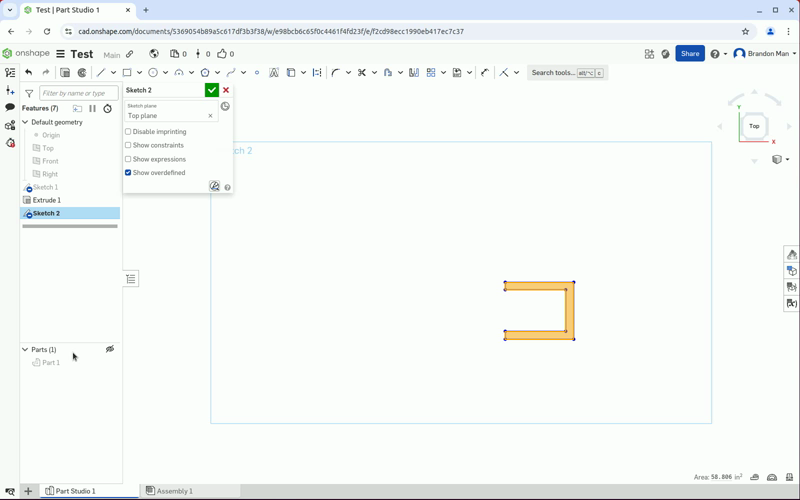
key(shift+e)
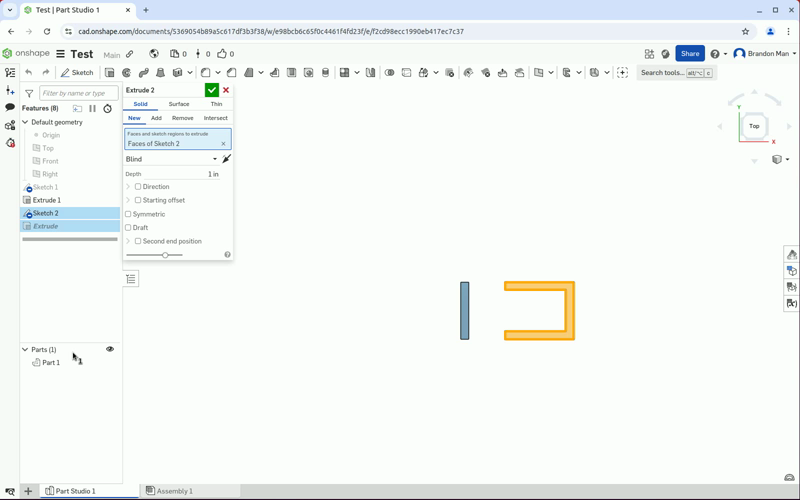
mouse_move(143, 106)
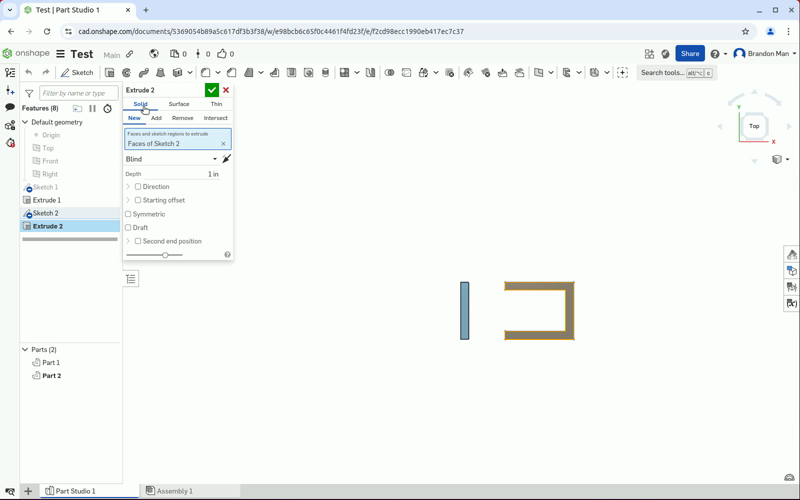
click(143, 106)
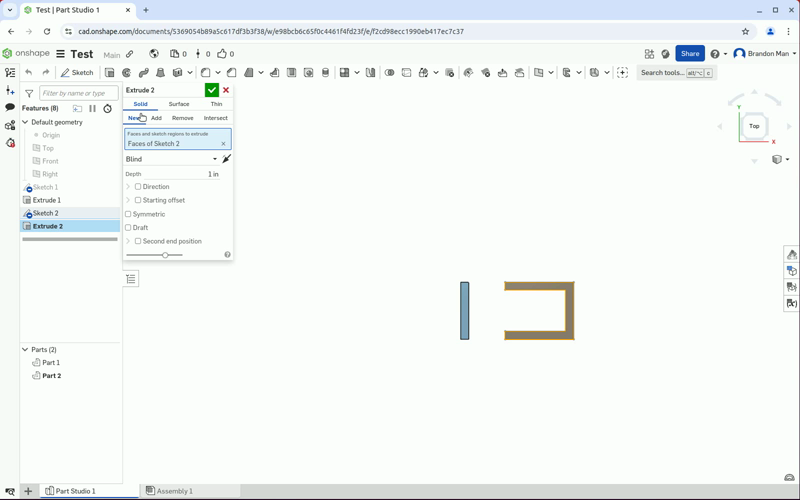
mouse_move(137, 120)
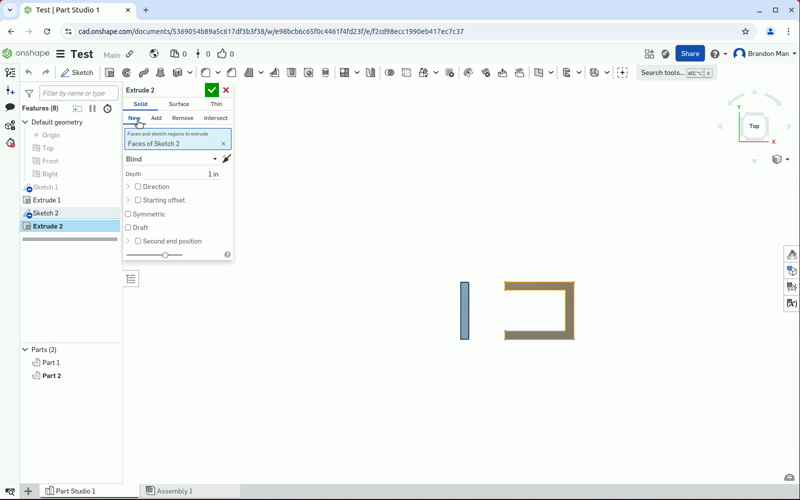
click(137, 120)
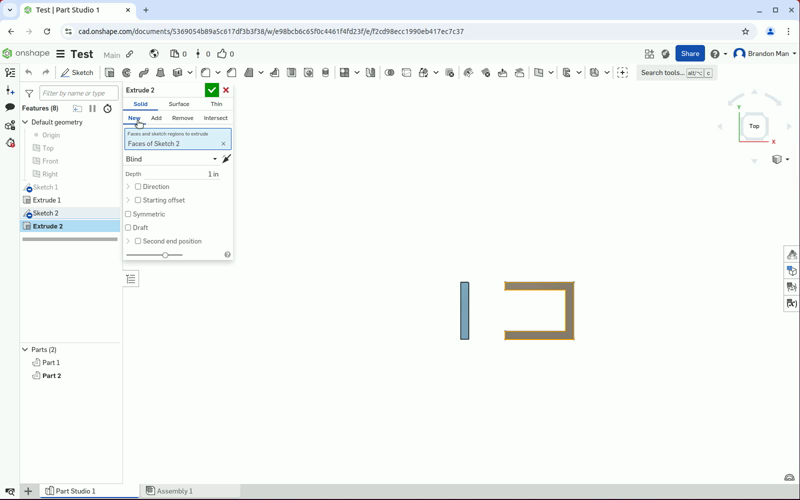
key(tab, 4)
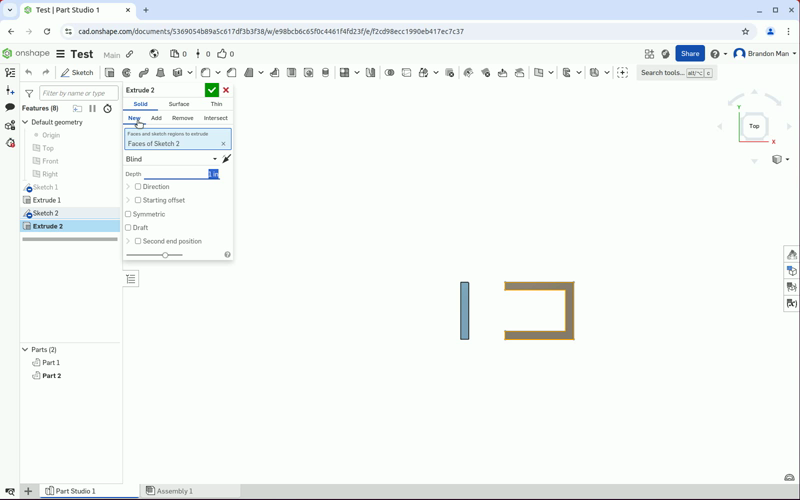
text(7.703)
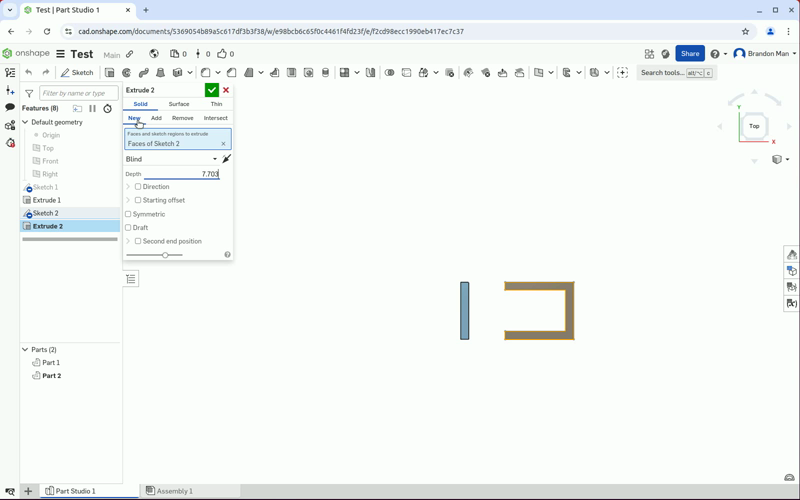
key(enter)
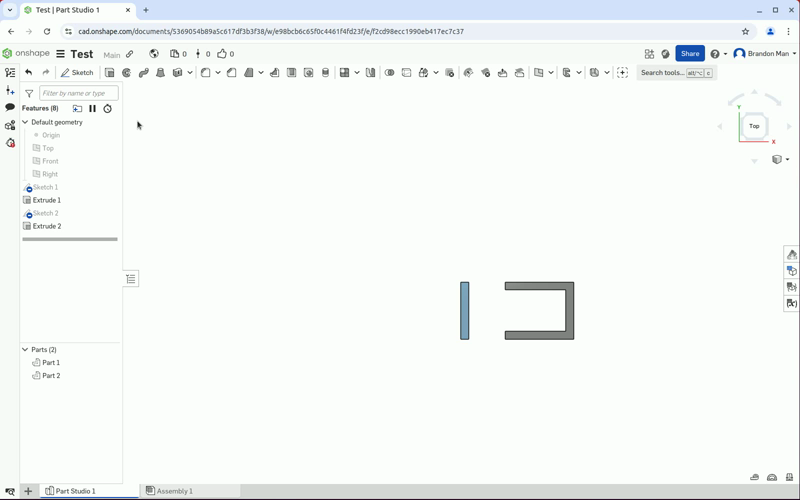
key(shift+h)
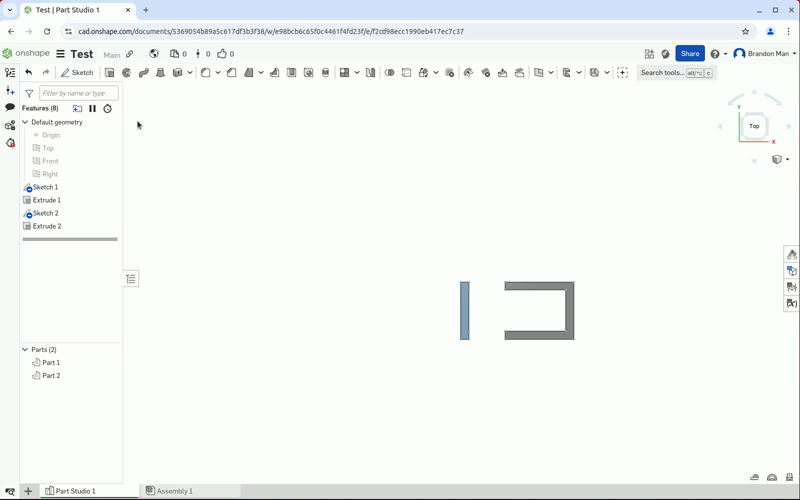
key(shift+h)
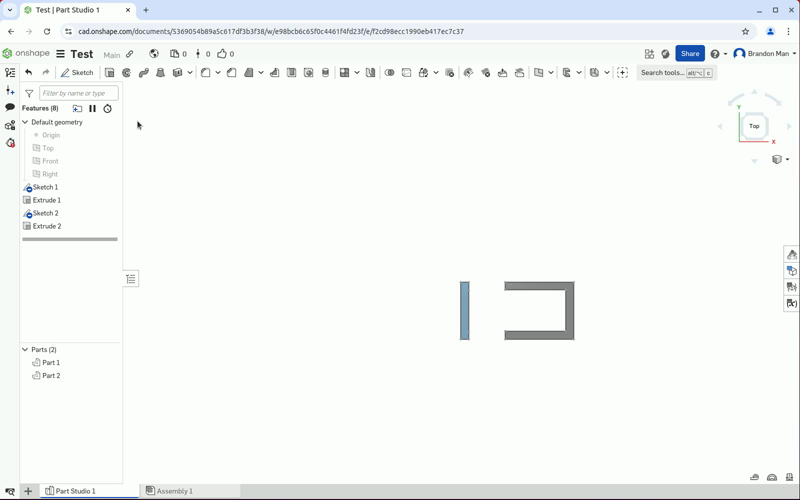
key(shift+7)
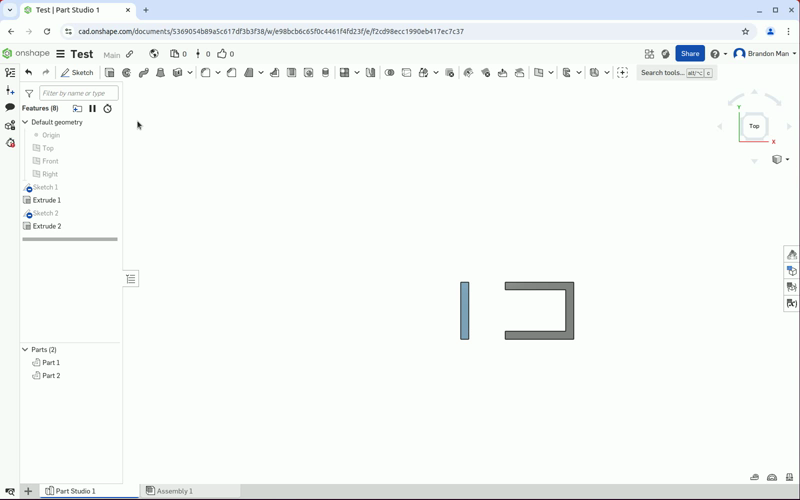
key(up, 3)
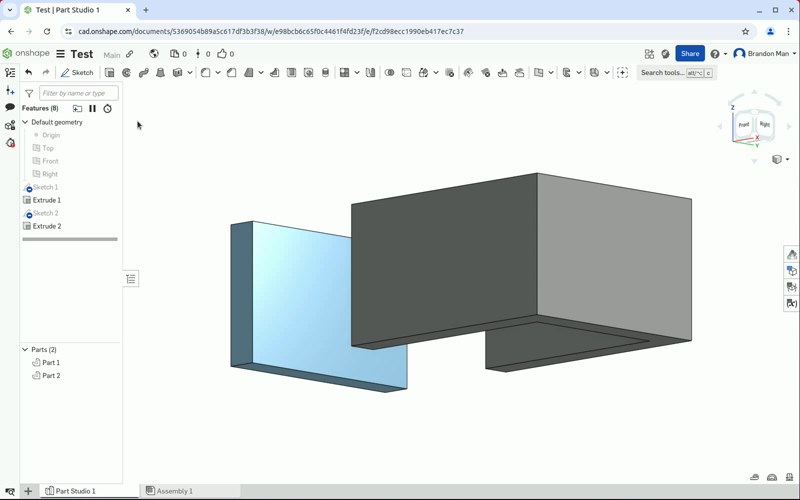
key(left, 3)
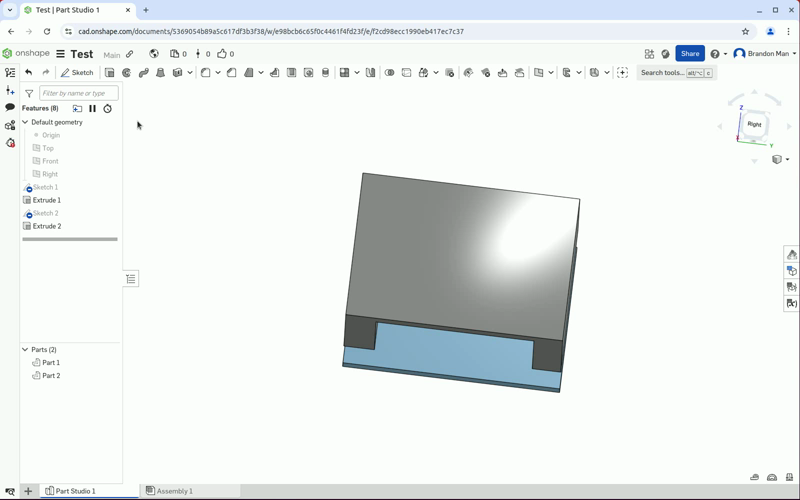
key(right, 3)
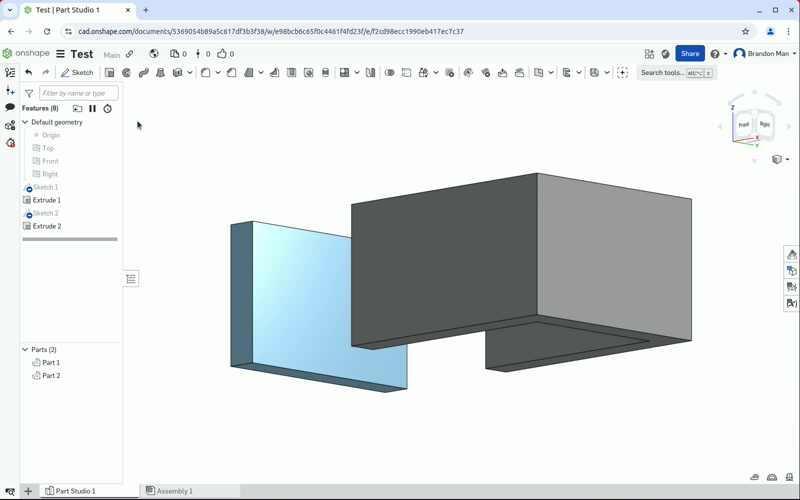
key(down, 3)
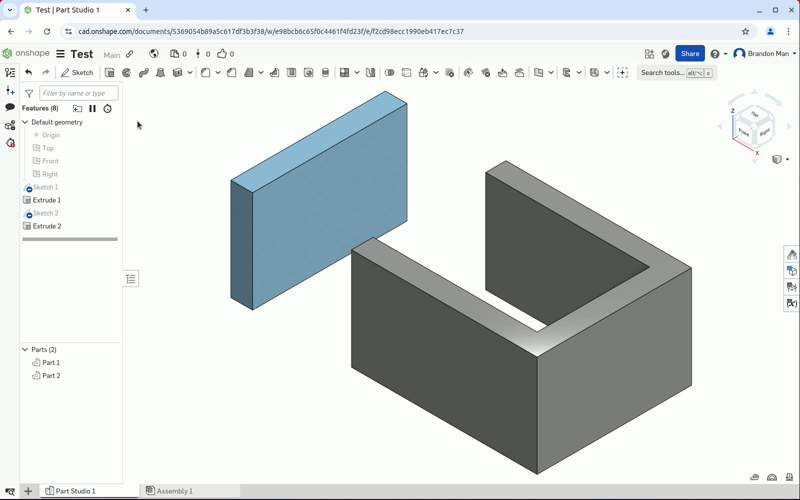
mouse_move(73, 189)
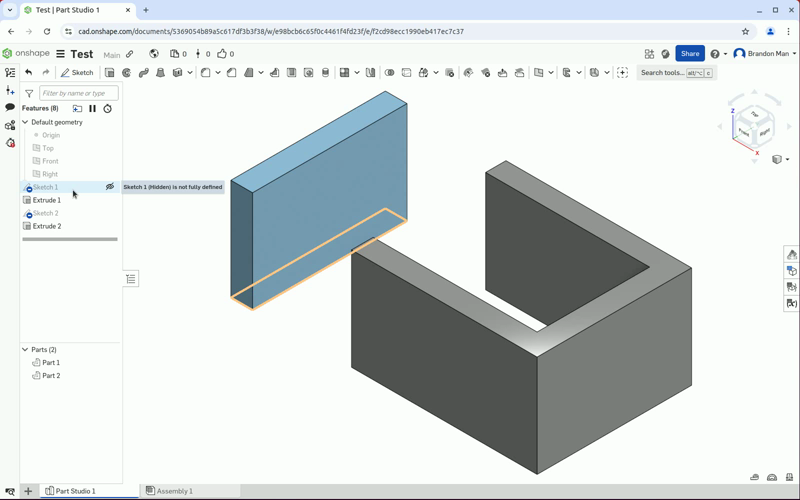
click(73, 189)